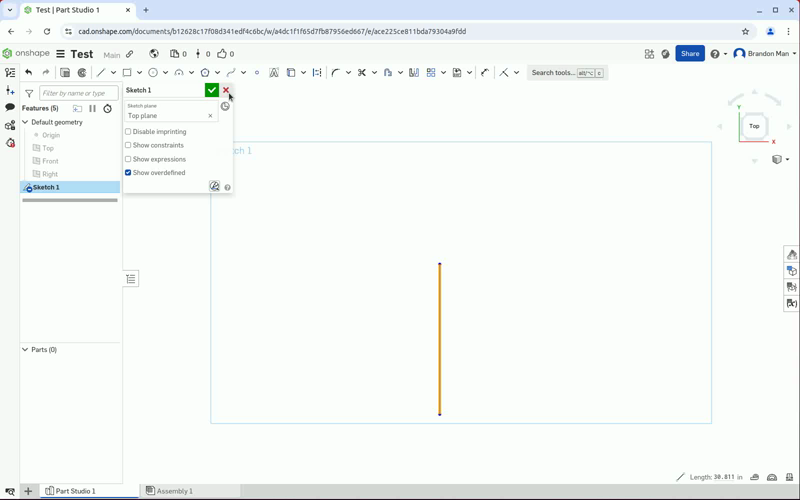
key(shift+h)
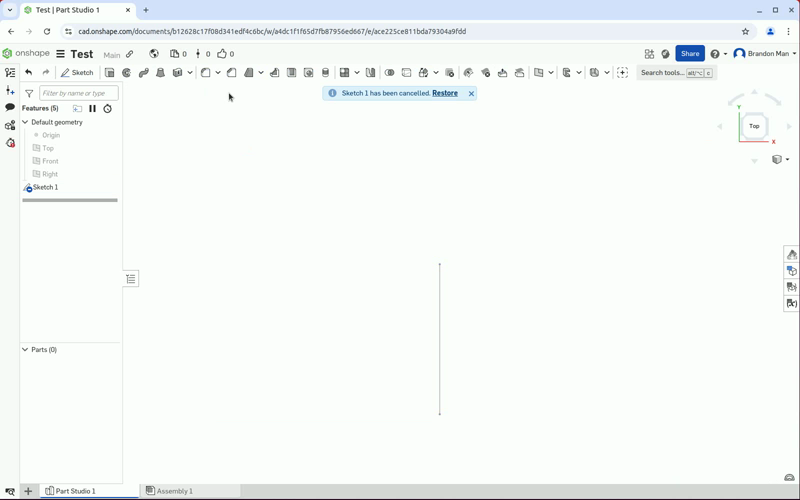
key(shift+s)
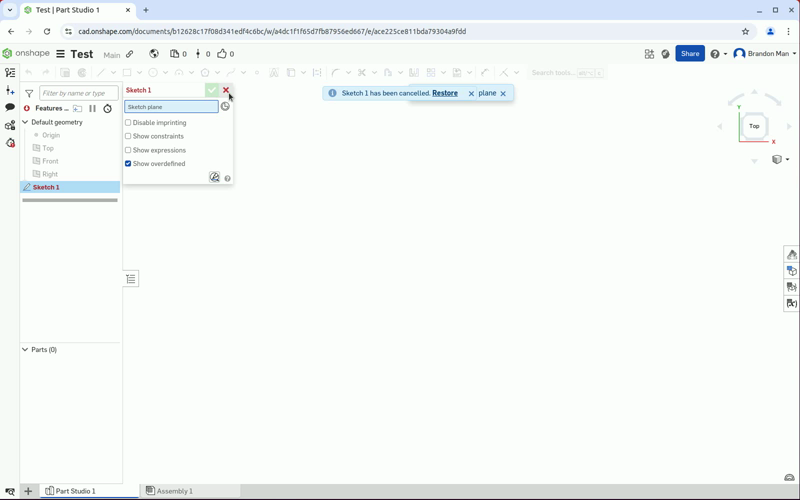
mouse_move(73, 150)
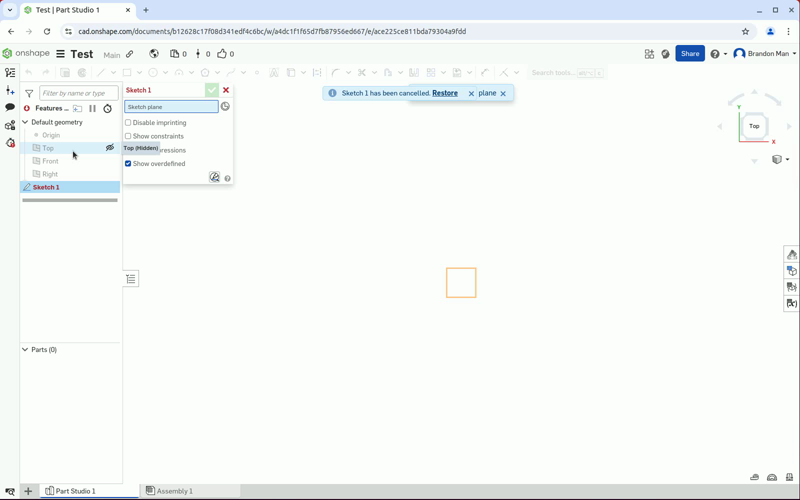
click(73, 150)
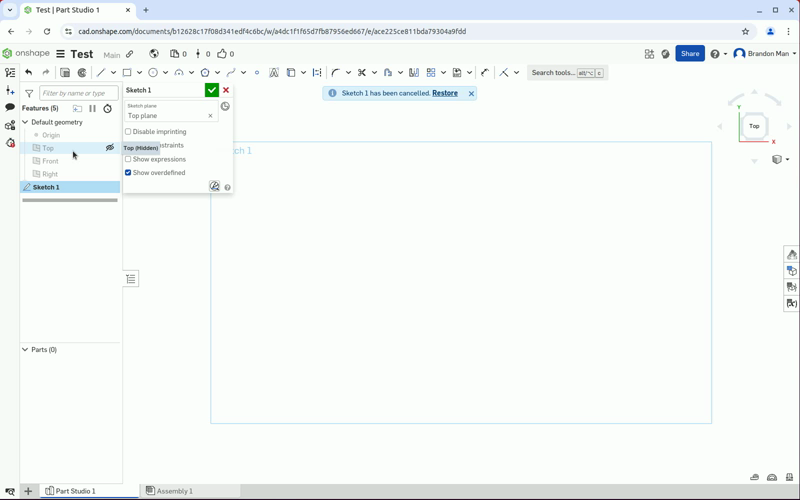
mouse_move(73, 352)
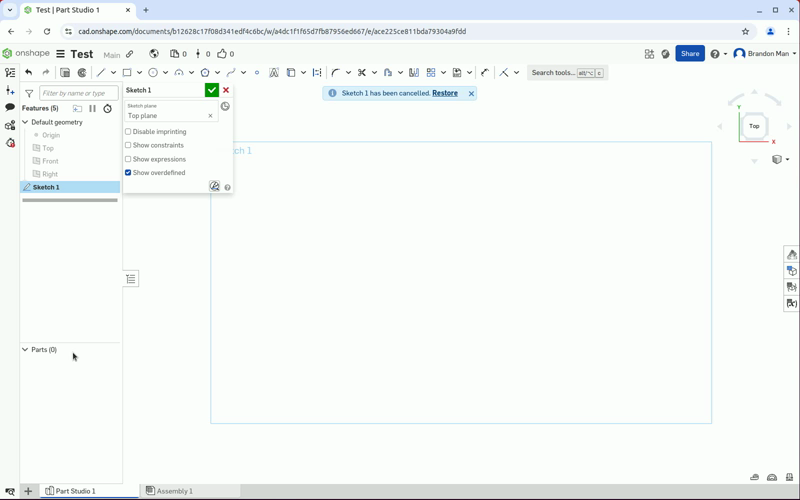
key(y)
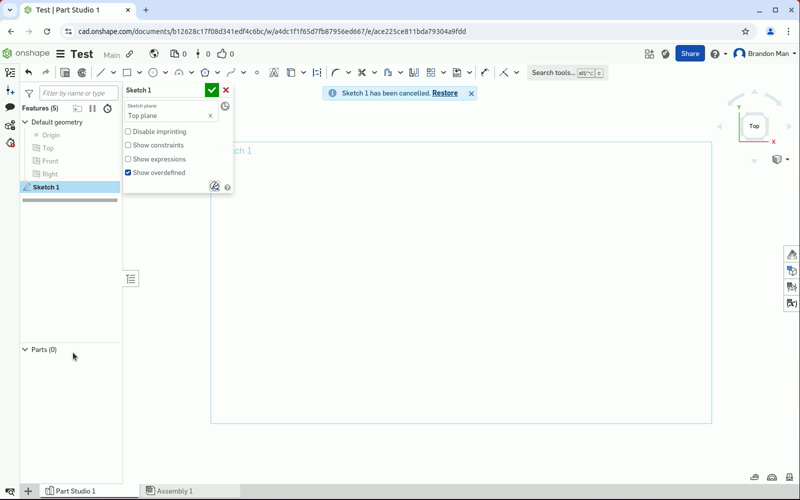
key(l)
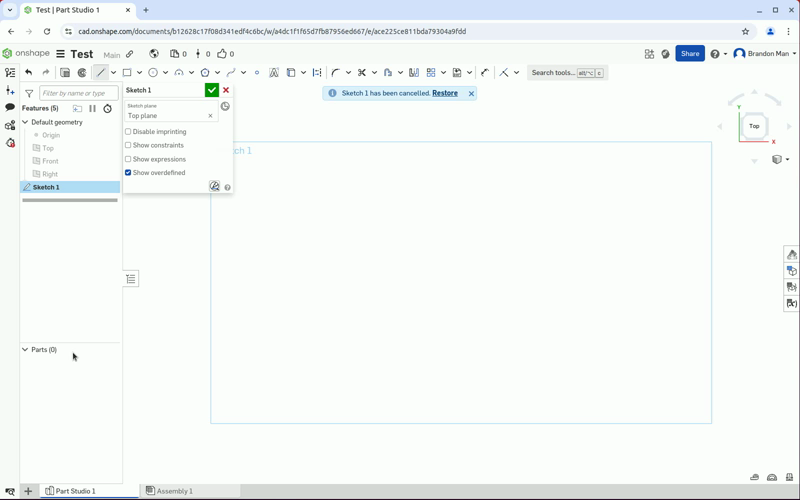
key_down(shift)
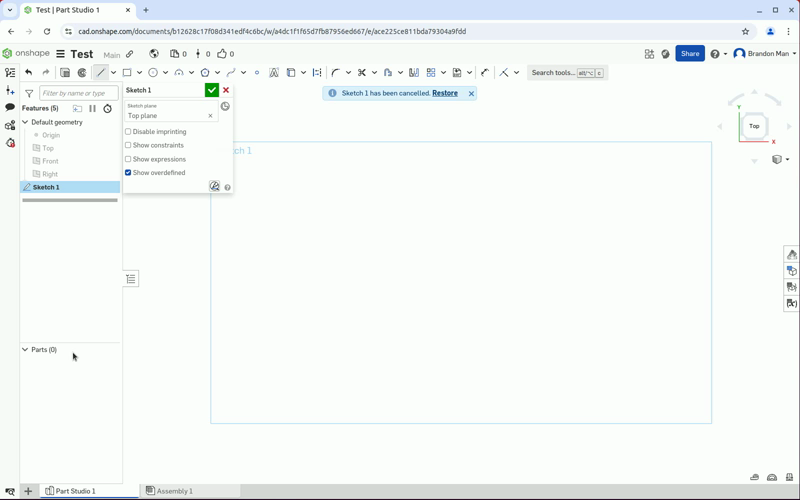
mouse_move(480, 275)
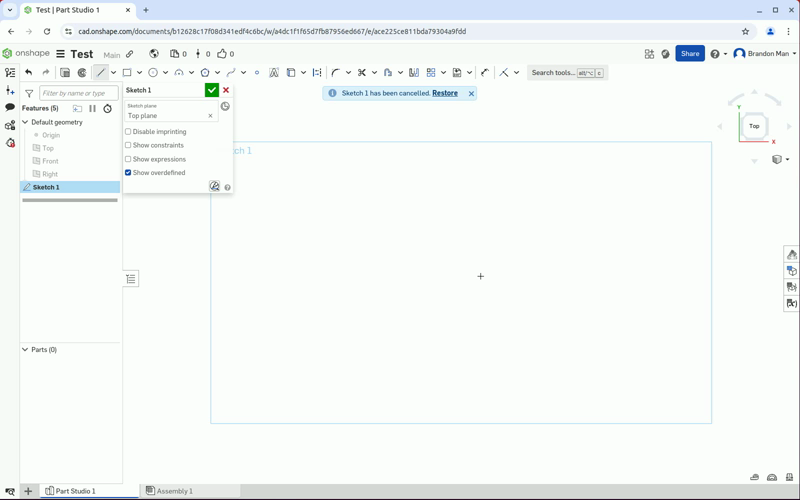
click(480, 275)
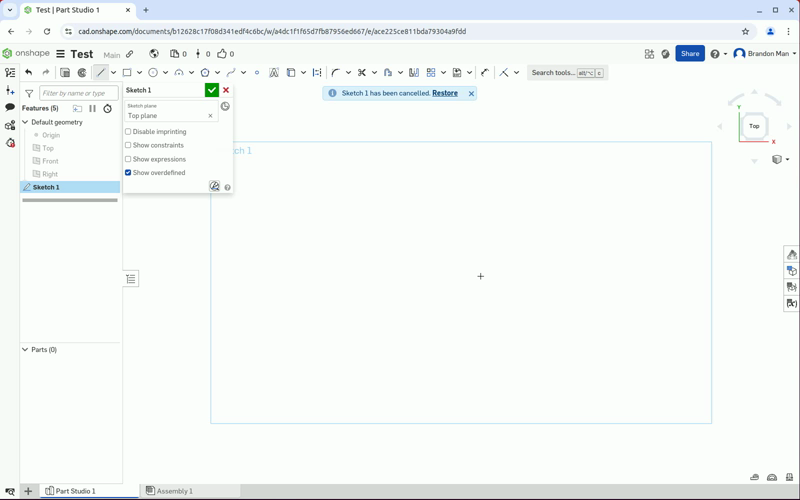
key_up(shift)
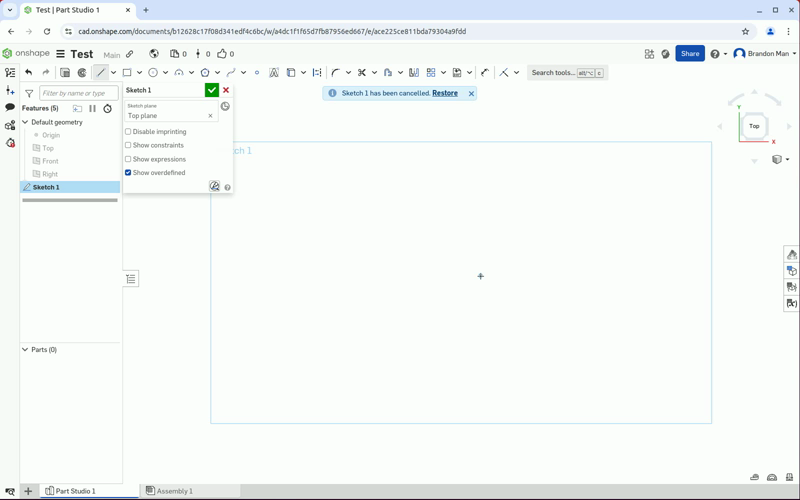
key_down(shift)
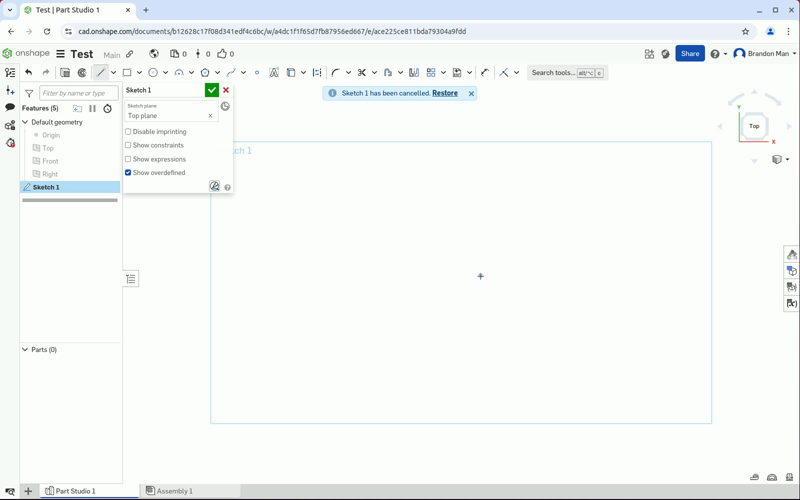
mouse_move(510, 275)
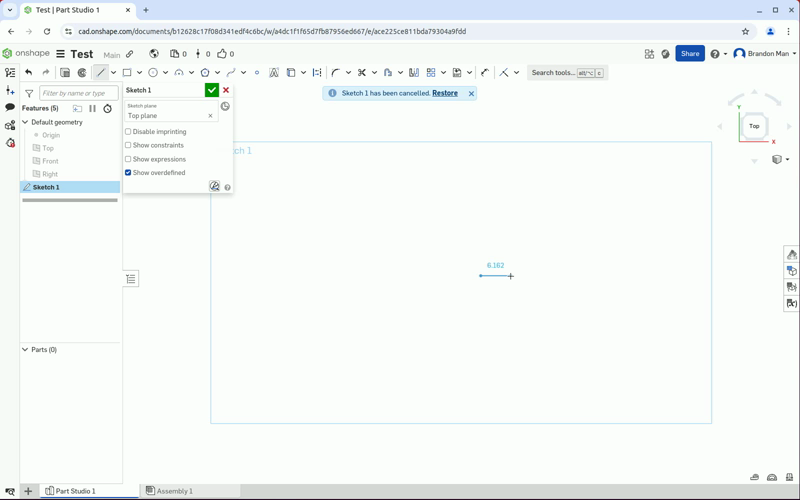
mouse_move(528, 275)
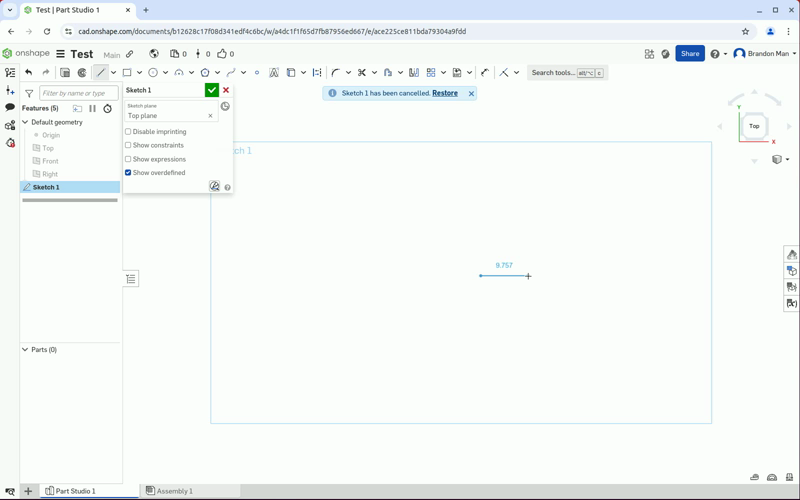
click(528, 275)
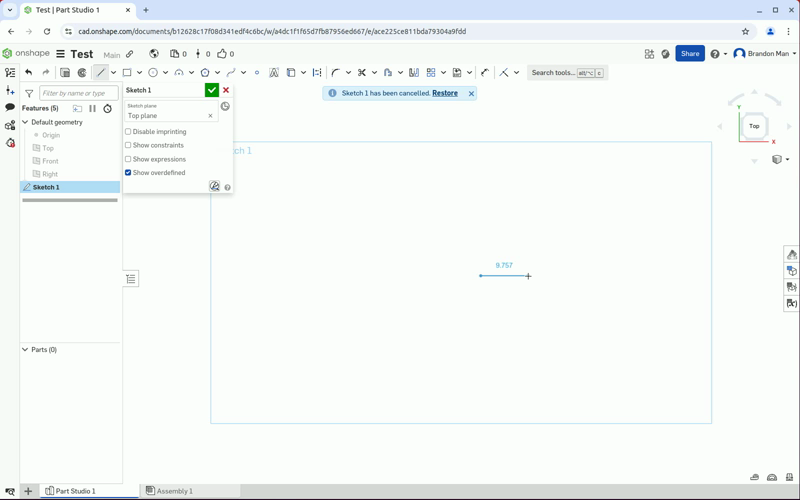
key_up(shift)
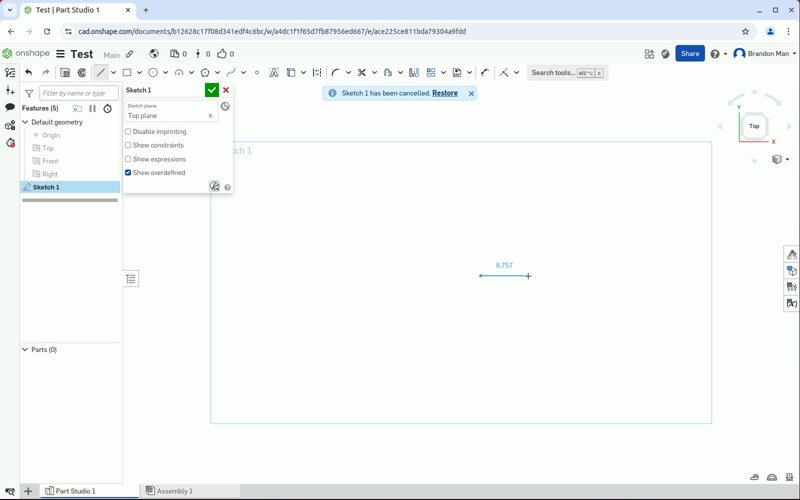
key_down(shift)
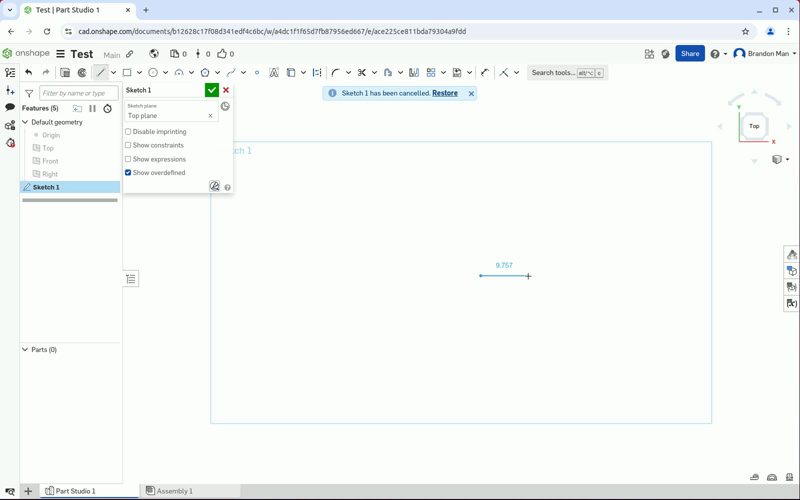
mouse_move(558, 275)
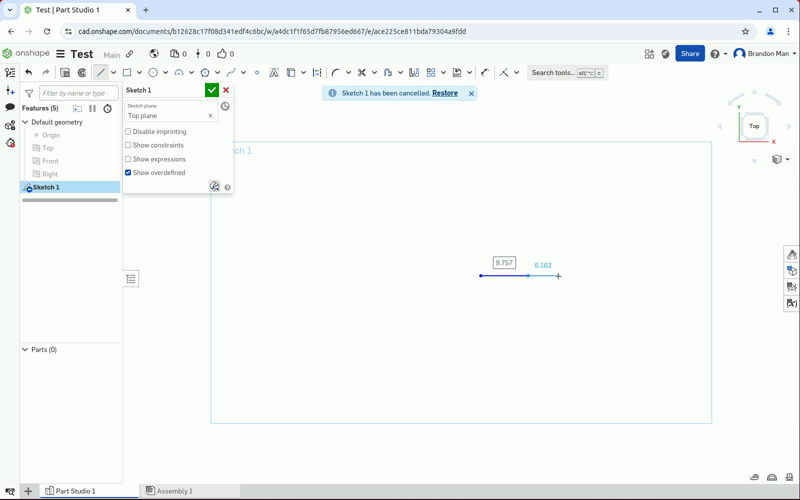
mouse_move(528, 229)
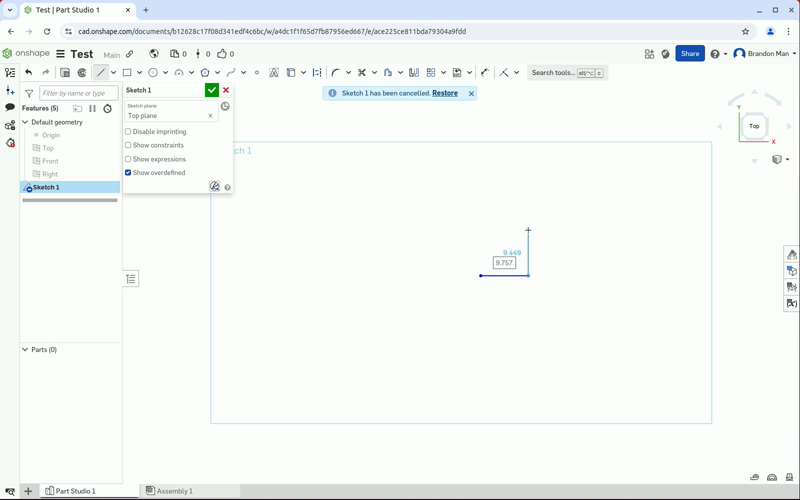
click(528, 229)
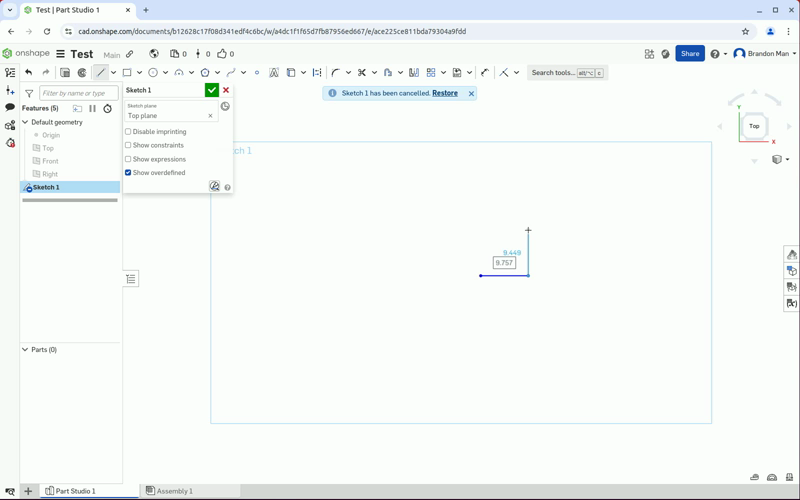
key_up(shift)
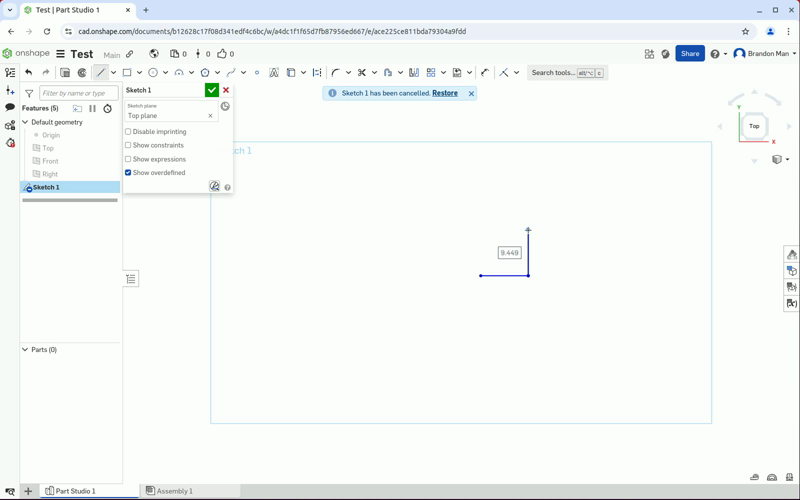
key_down(shift)
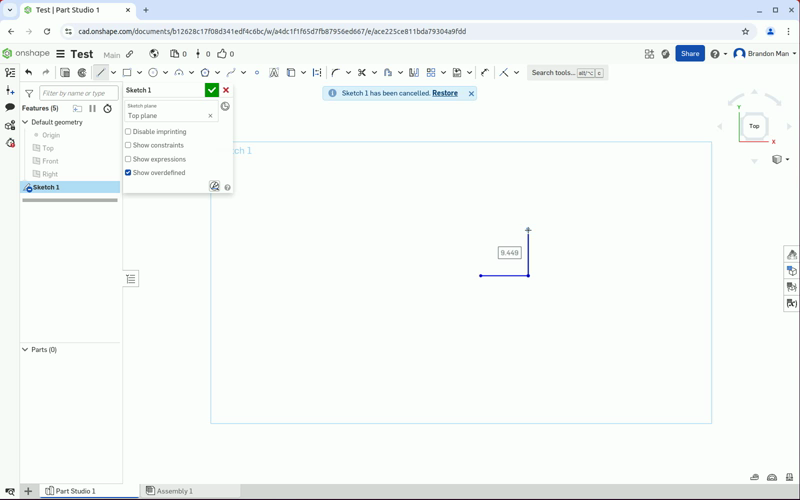
mouse_move(558, 229)
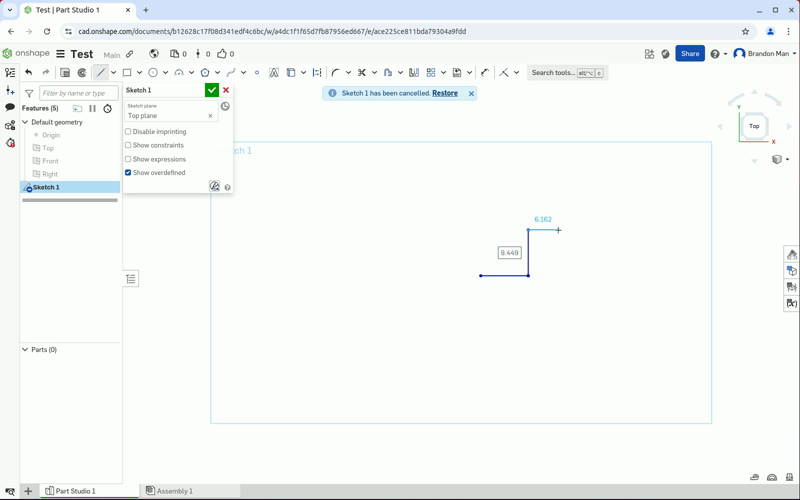
mouse_move(480, 229)
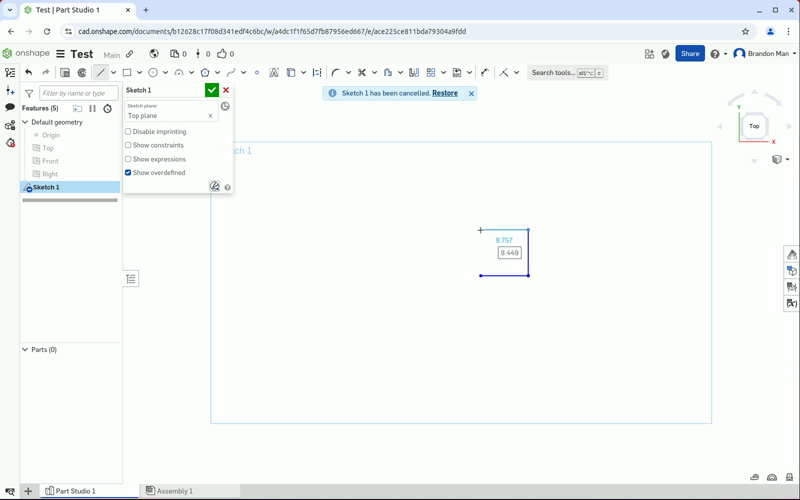
click(480, 229)
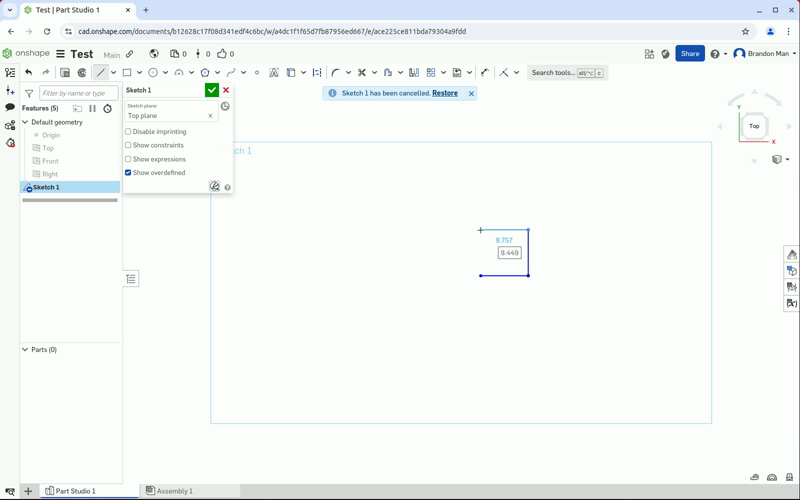
key_up(shift)
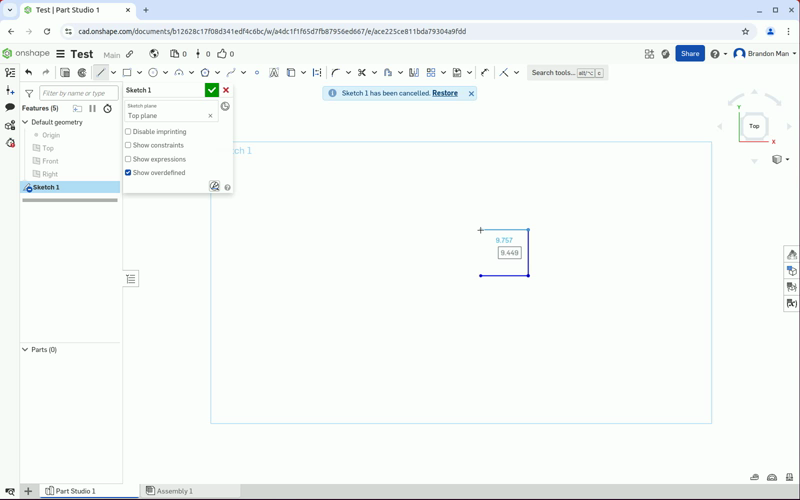
mouse_move(510, 229)
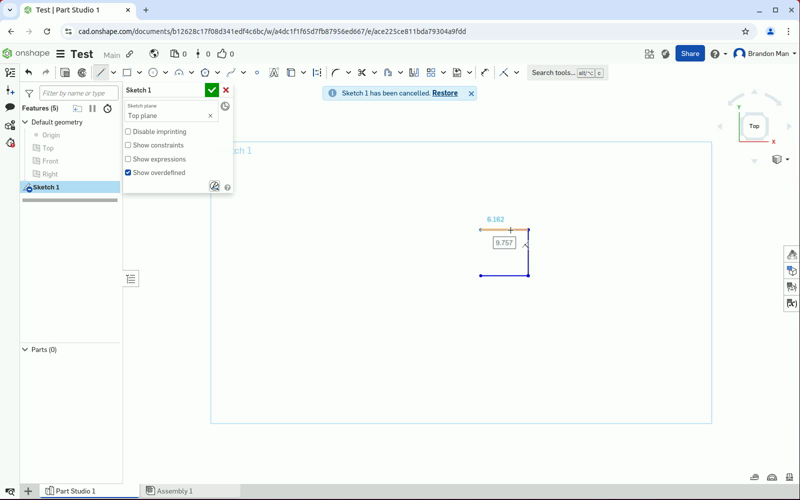
key_down(shift)
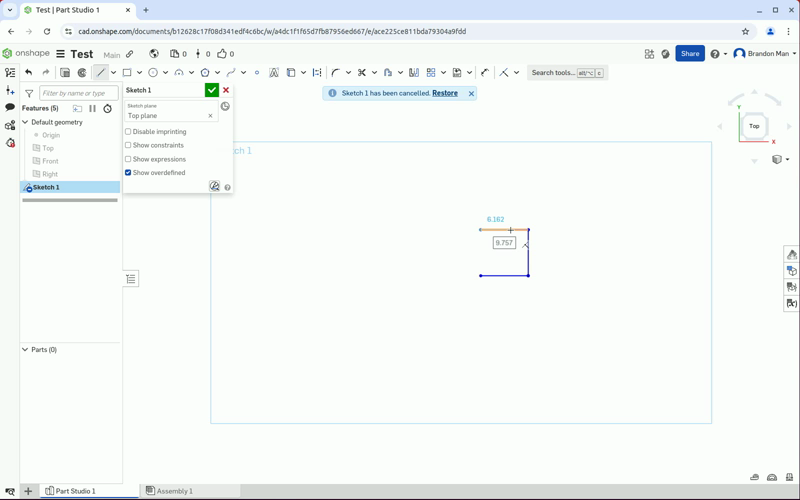
mouse_move(480, 275)
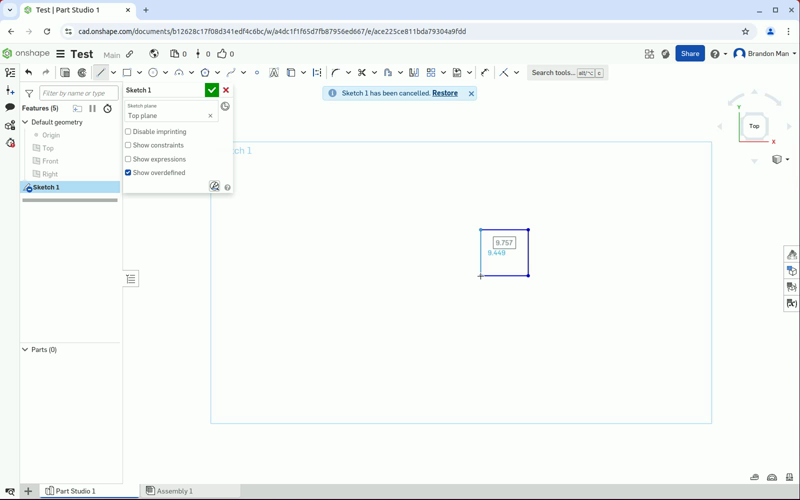
key_up(shift)
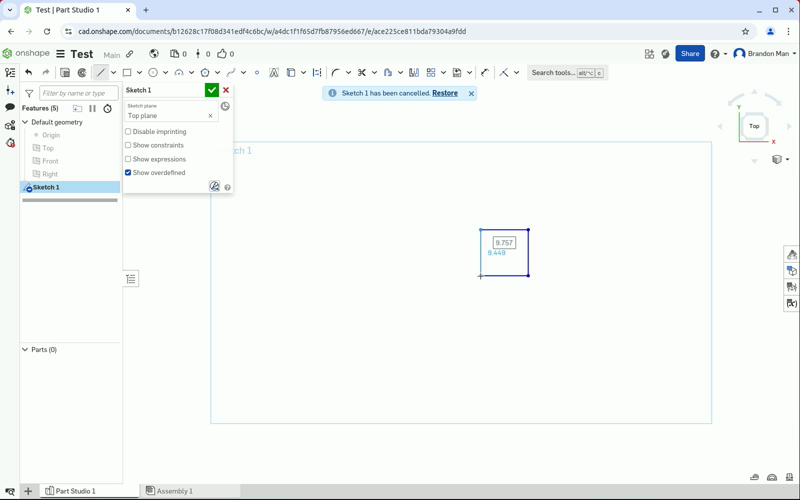
click(480, 275)
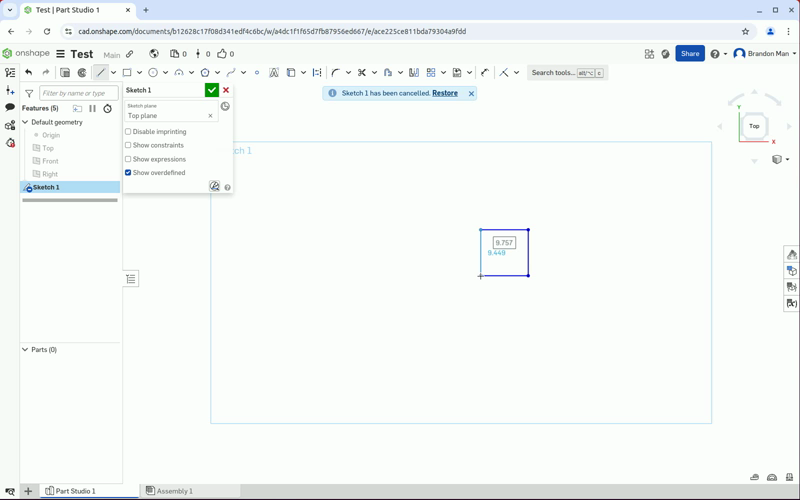
key(esc)
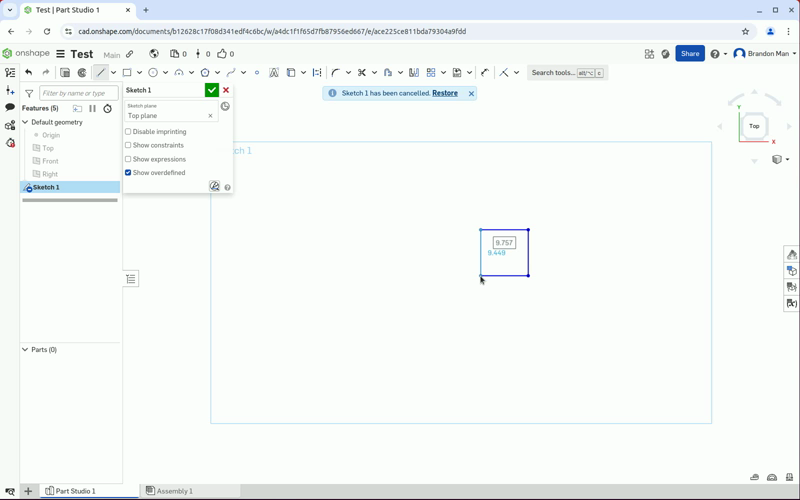
mouse_move(514, 254)
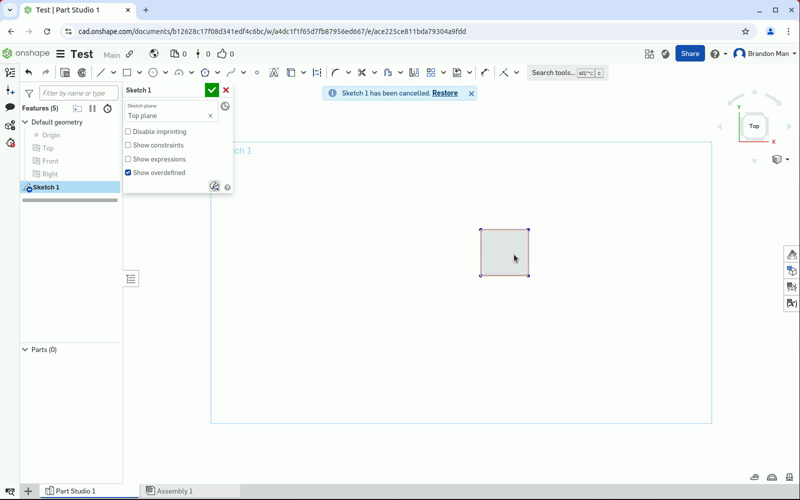
click(514, 254)
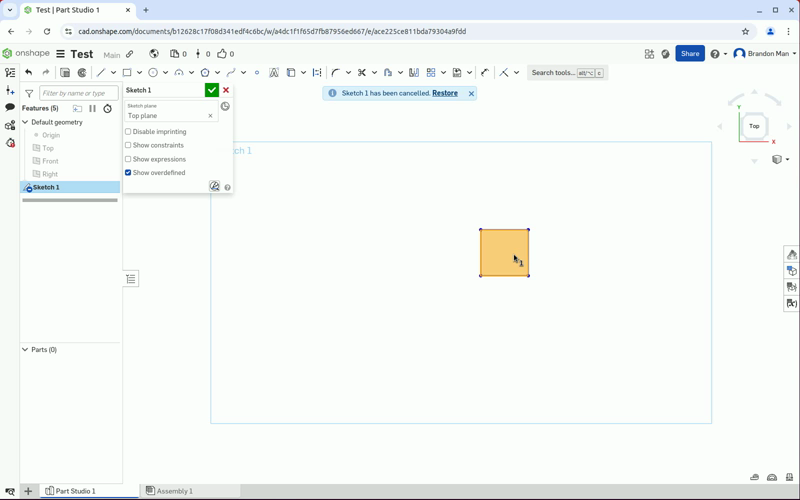
mouse_move(73, 352)
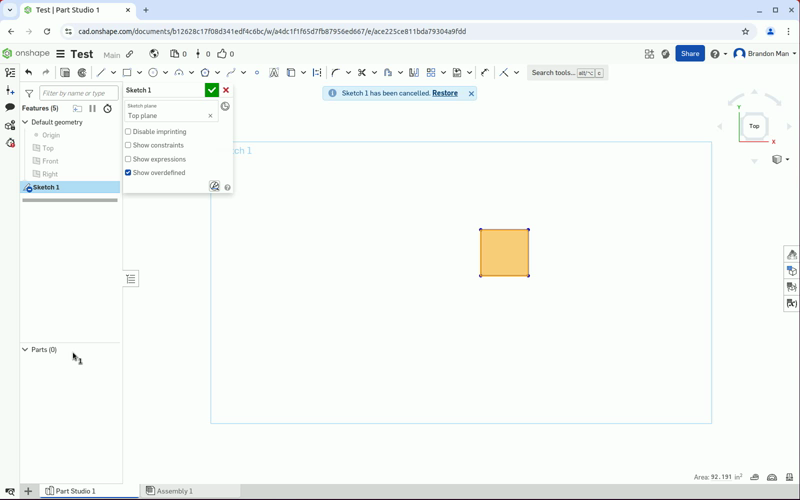
key(shift+y)
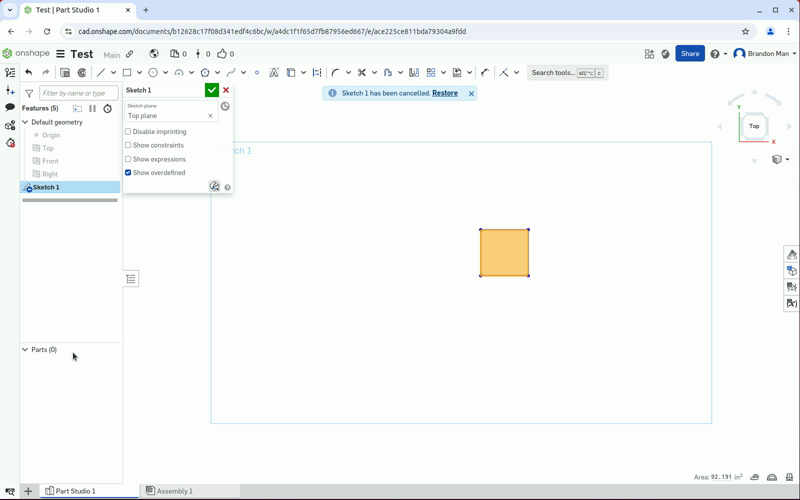
key(shift+e)
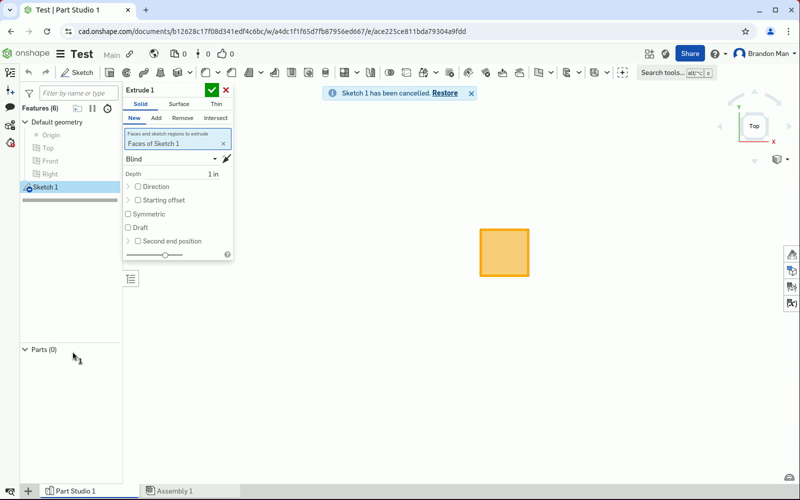
mouse_move(143, 106)
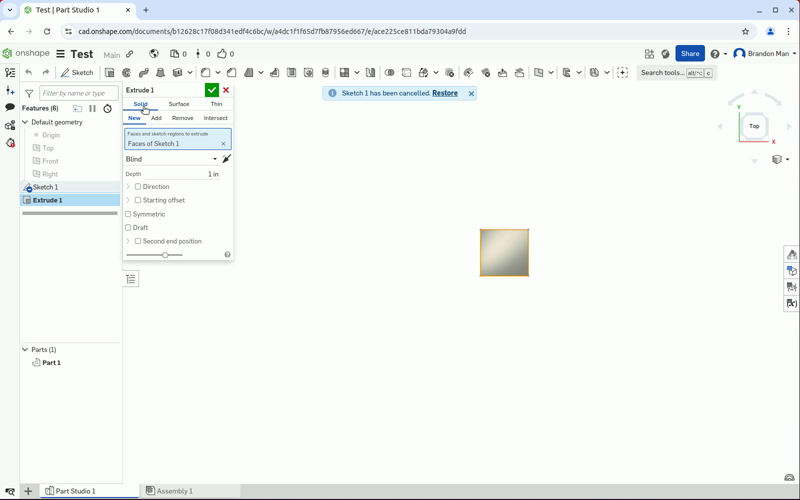
click(143, 106)
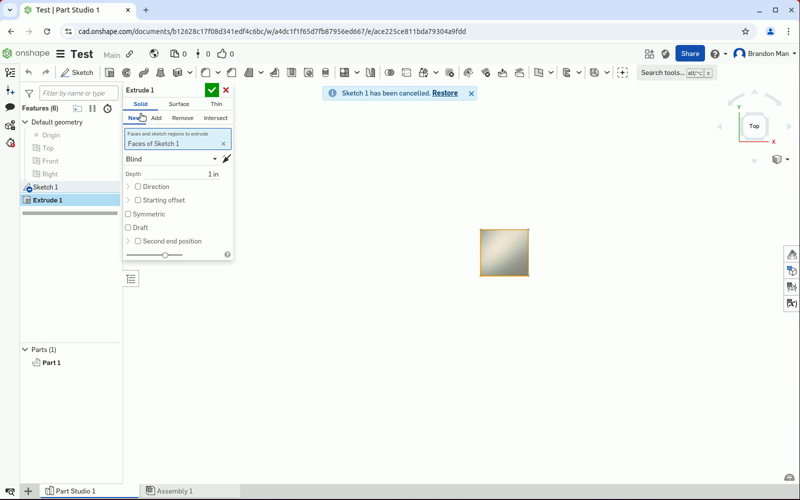
mouse_move(137, 120)
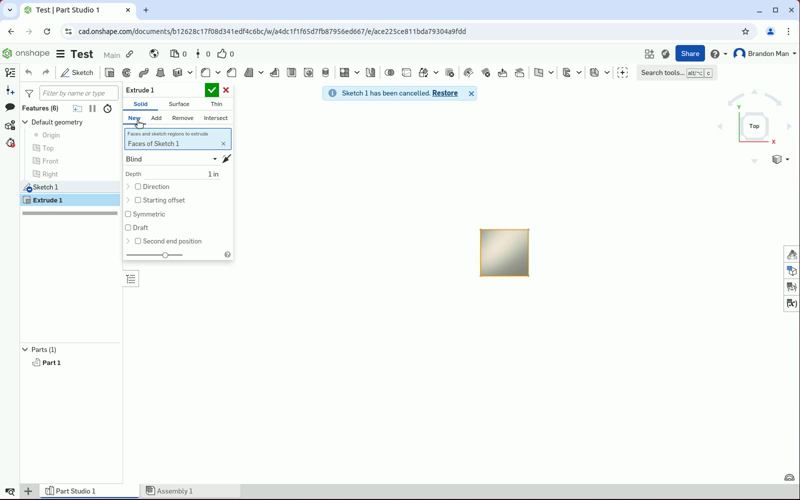
click(137, 120)
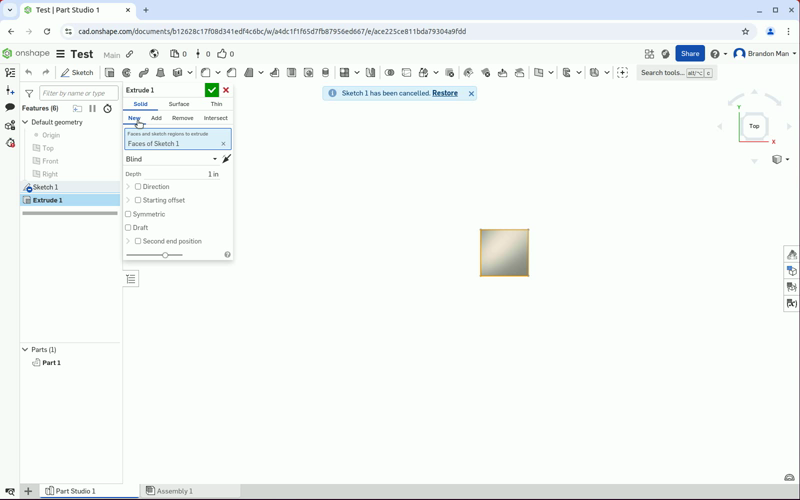
key(tab, 4)
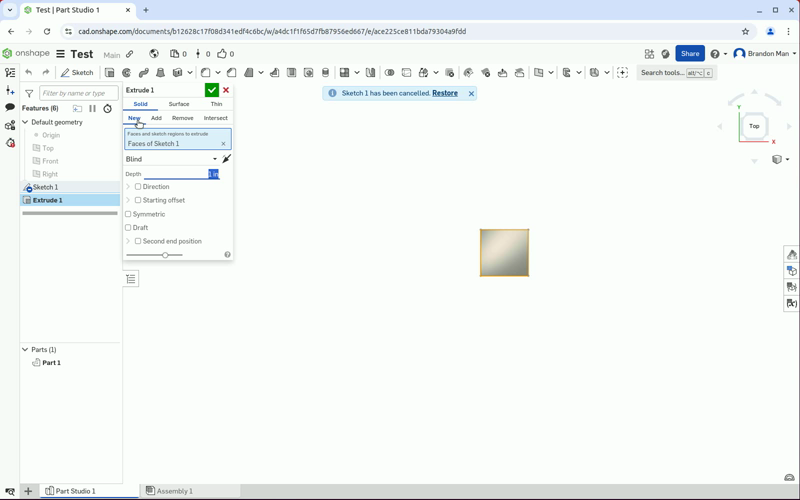
text(9.147)
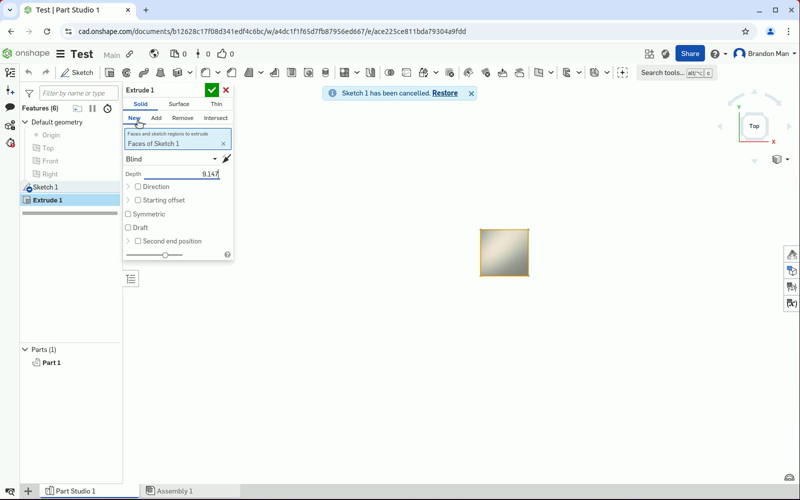
key(enter)
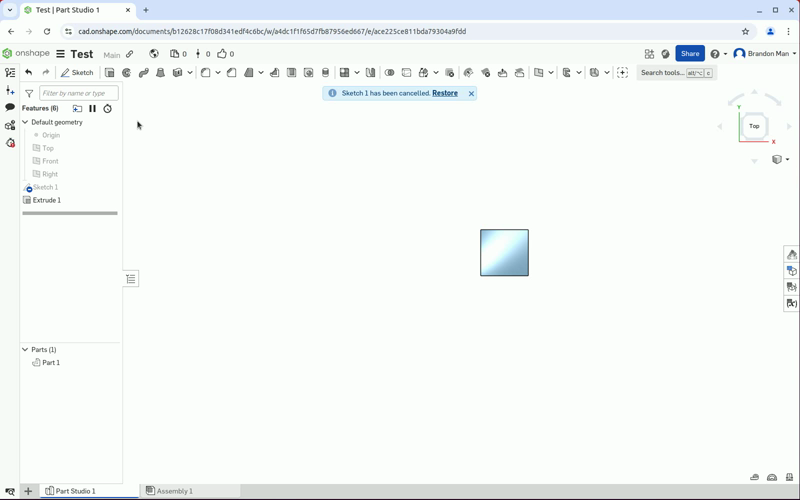
key(shift+h)
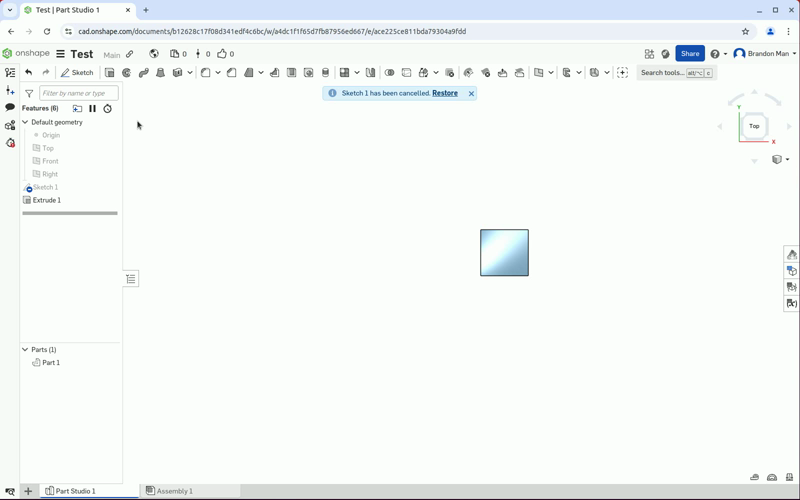
key(shift+h)
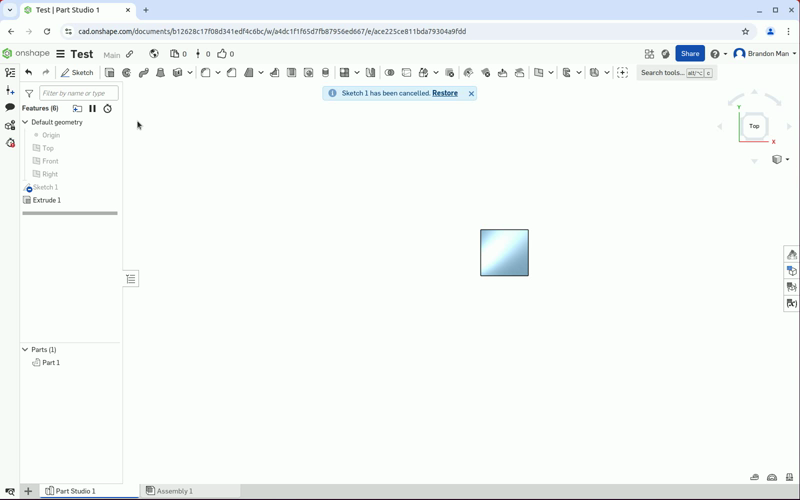
mouse_move(73, 189)
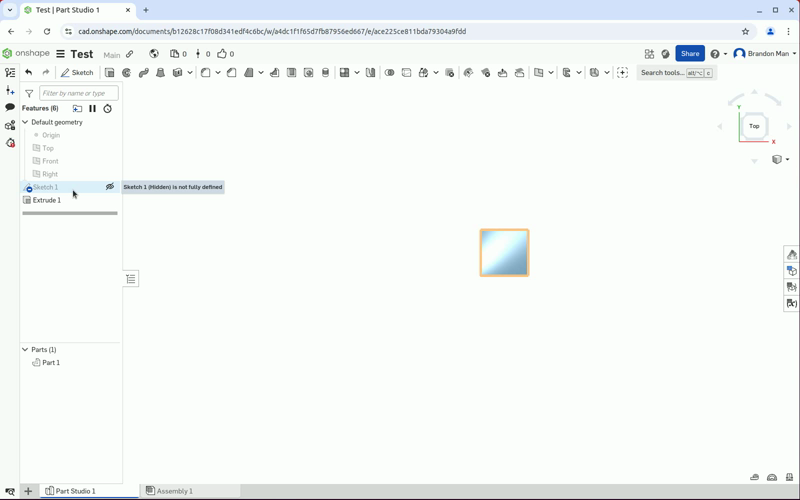
click(73, 189)
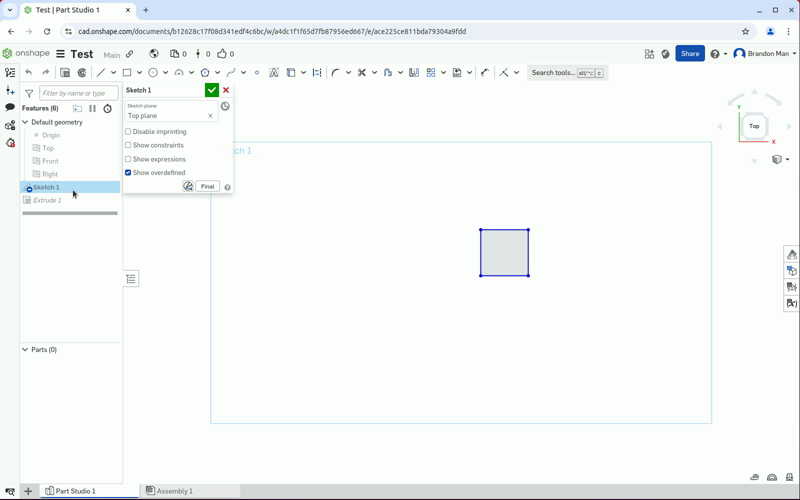
mouse_move(229, 92)
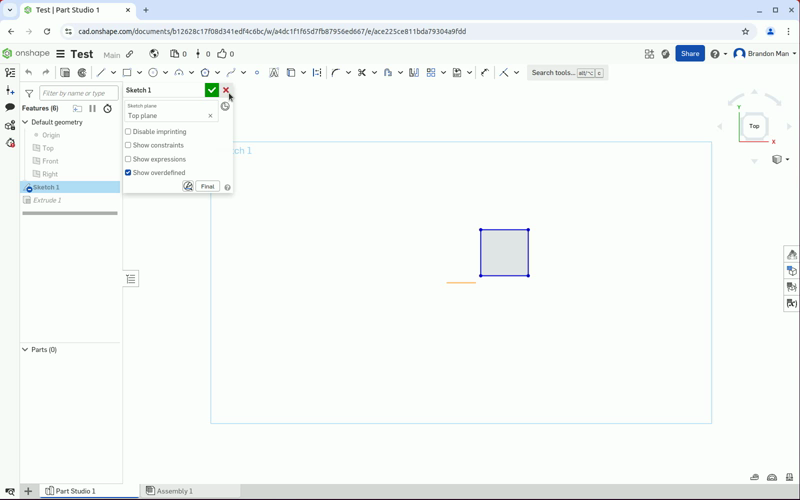
click(229, 92)
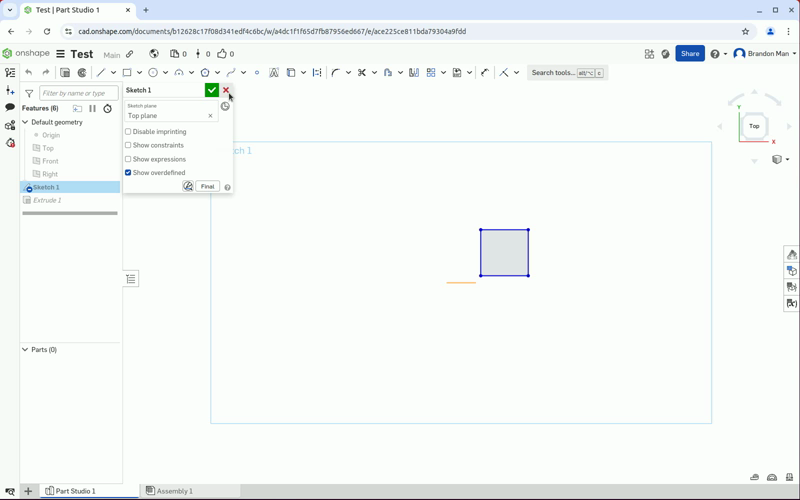
key(shift+s)
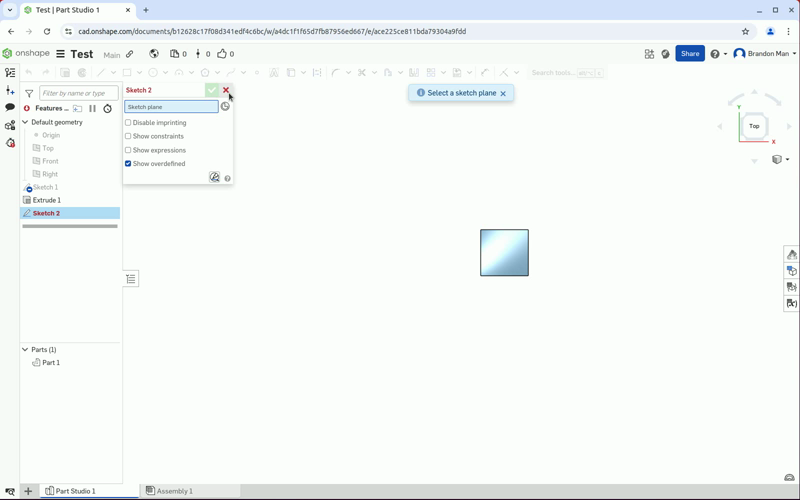
mouse_move(73, 150)
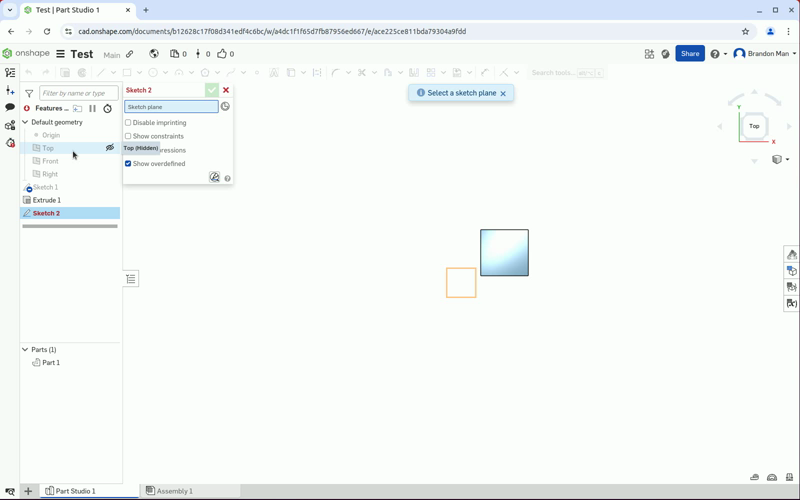
click(73, 150)
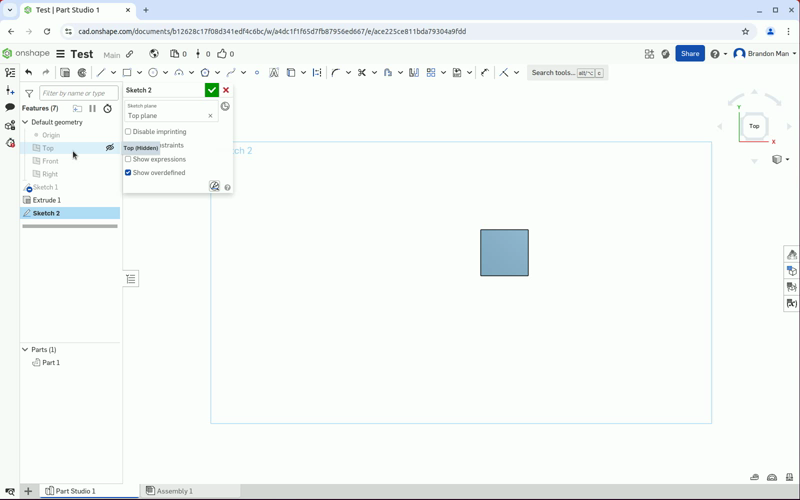
mouse_move(73, 352)
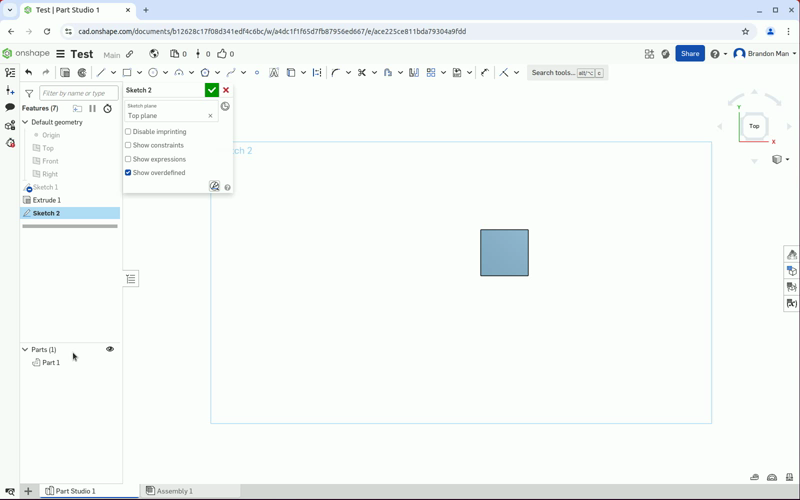
key(y)
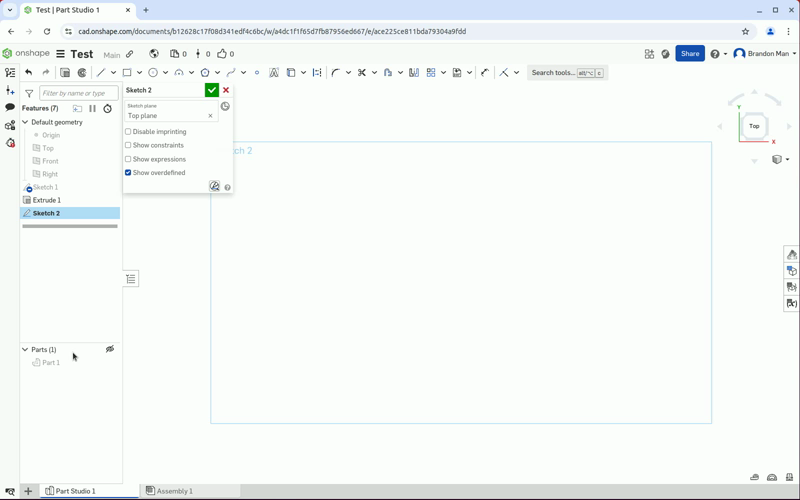
key(l)
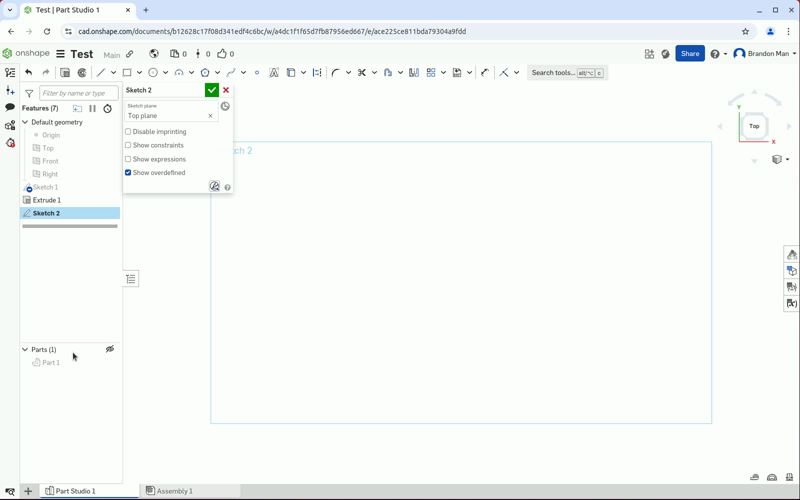
key_down(shift)
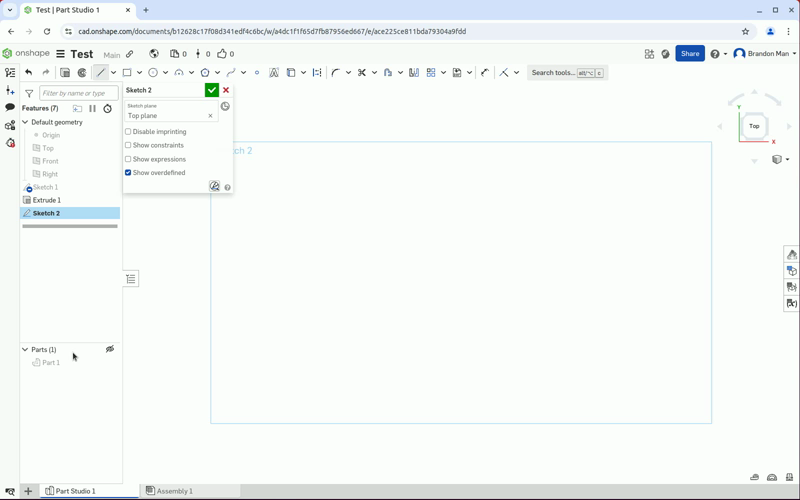
mouse_move(472, 395)
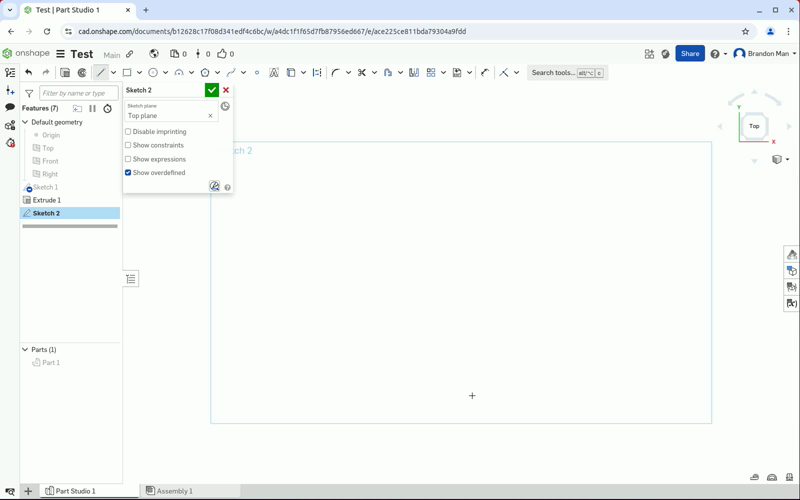
click(472, 395)
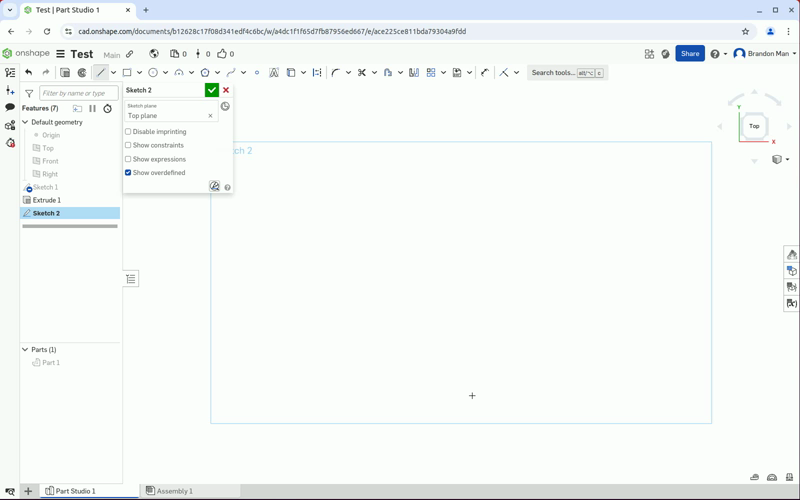
key_up(shift)
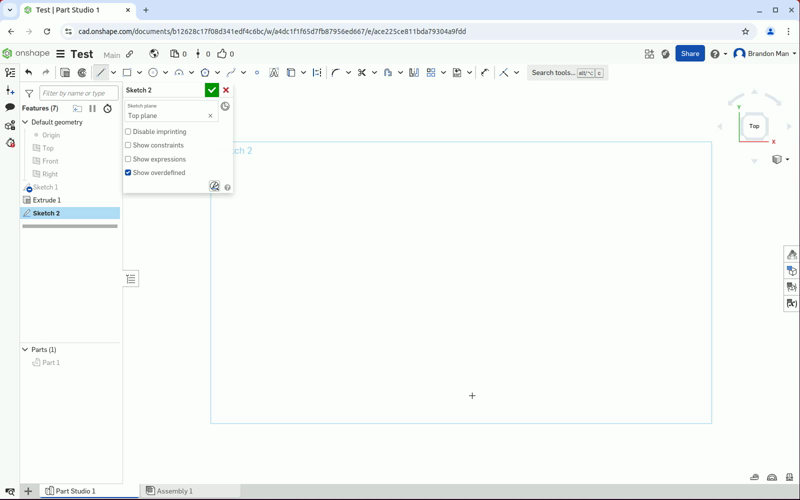
key_down(shift)
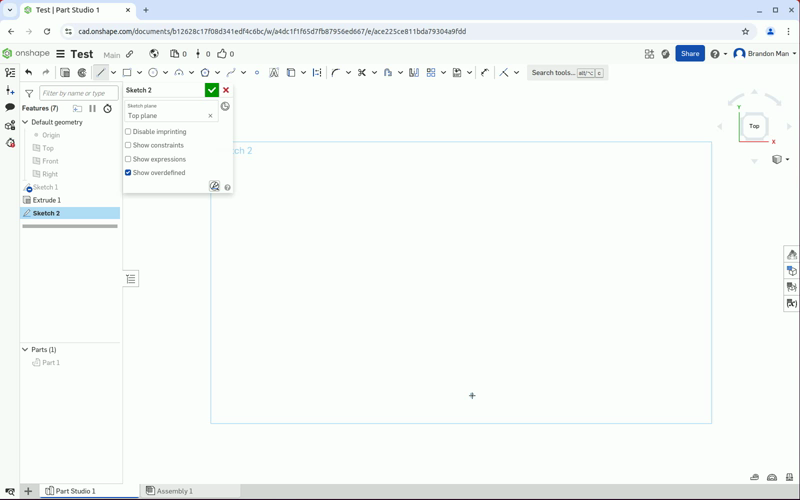
mouse_move(502, 395)
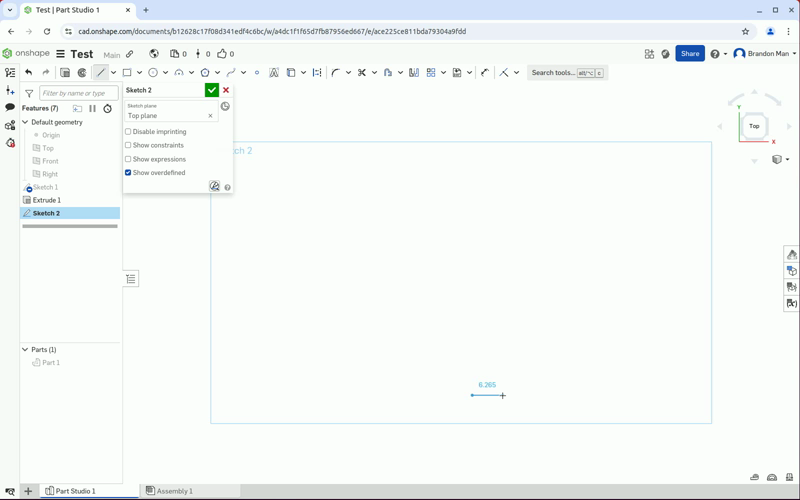
mouse_move(527, 395)
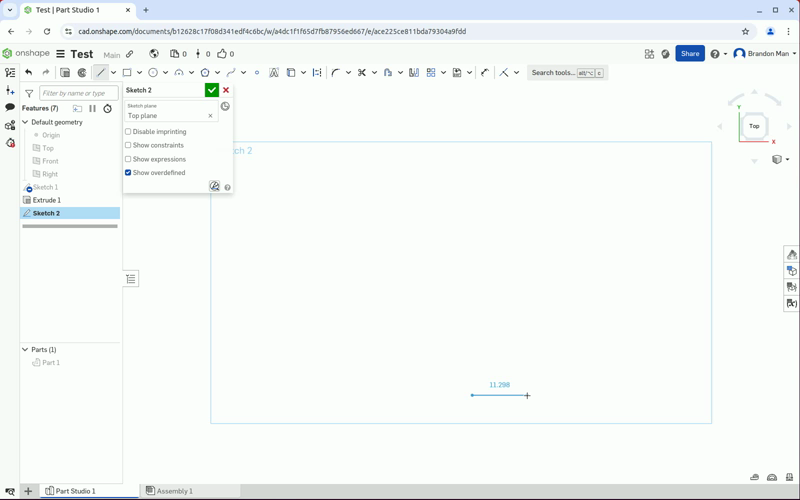
click(527, 395)
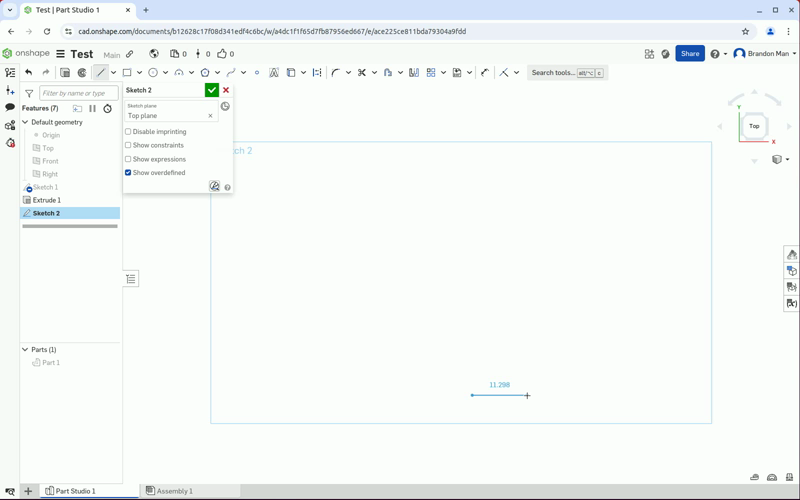
key_up(shift)
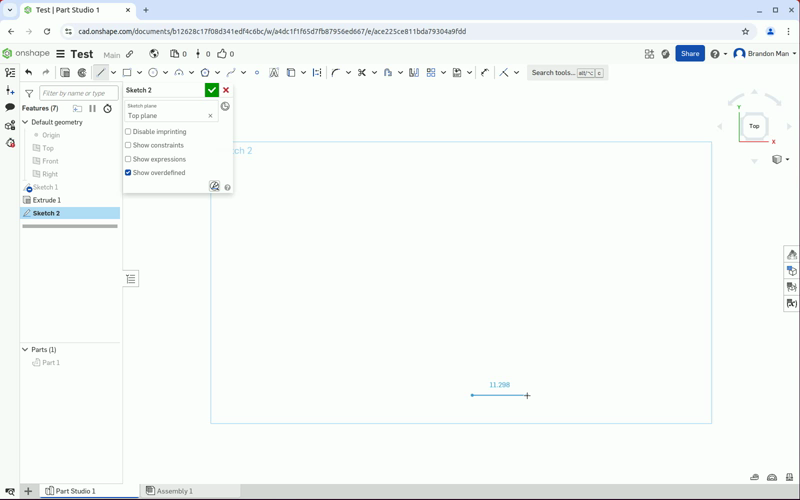
key_down(shift)
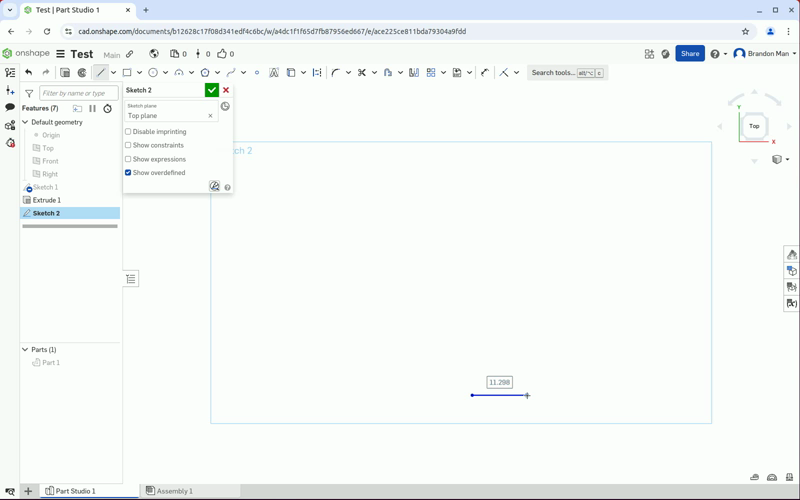
mouse_move(527, 295)
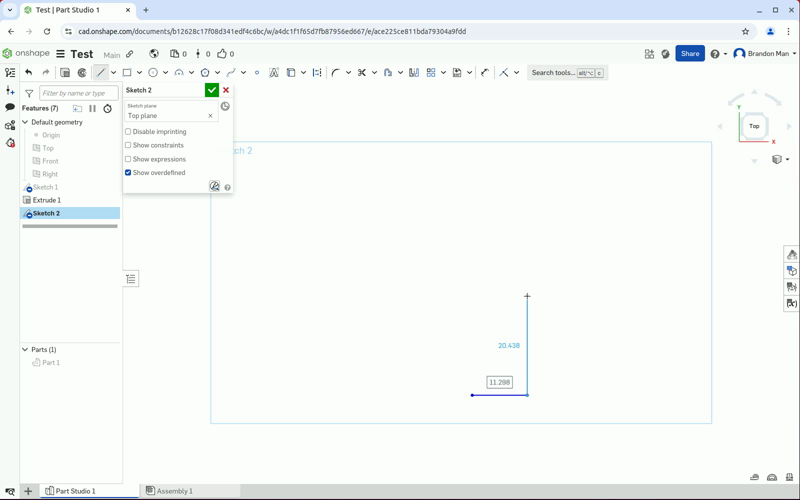
click(527, 295)
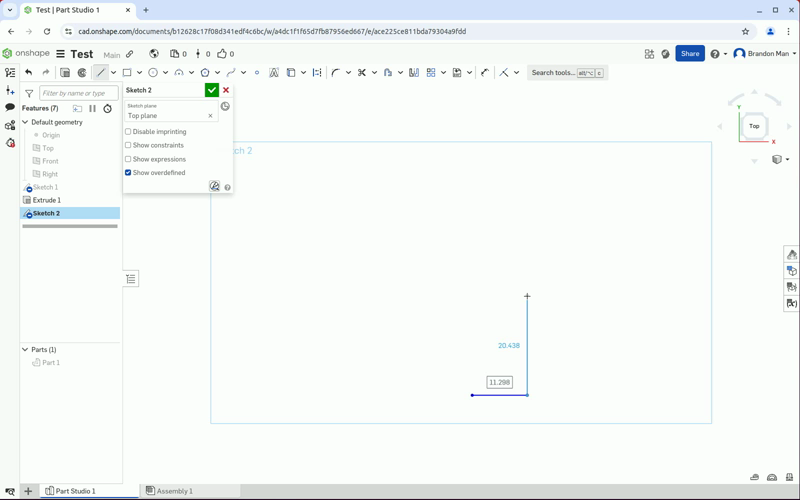
key_up(shift)
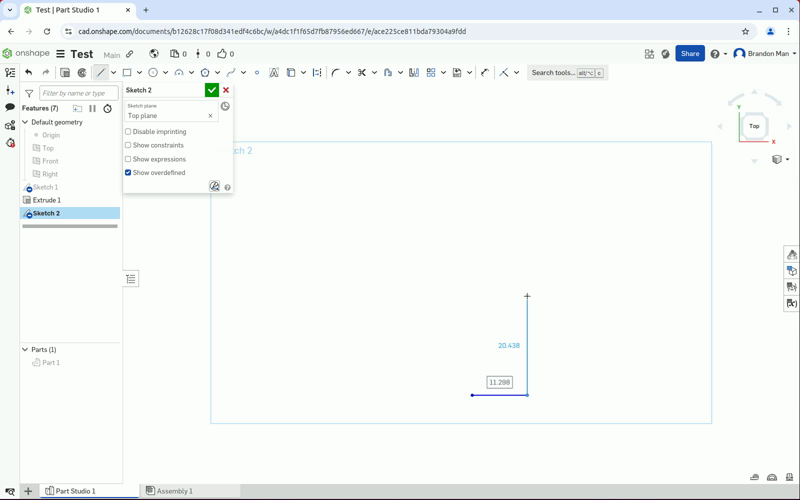
key_down(shift)
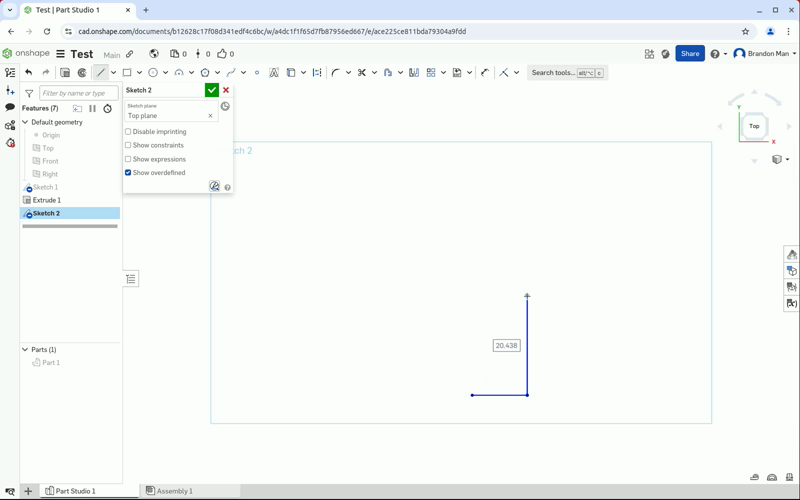
mouse_move(557, 295)
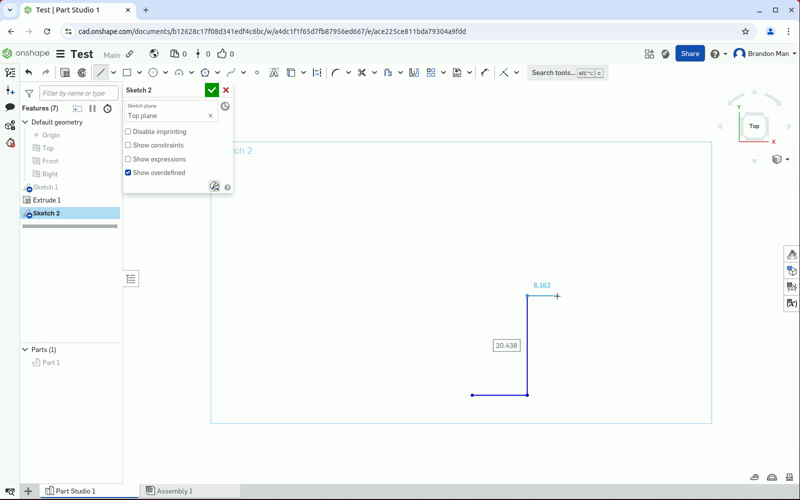
mouse_move(472, 295)
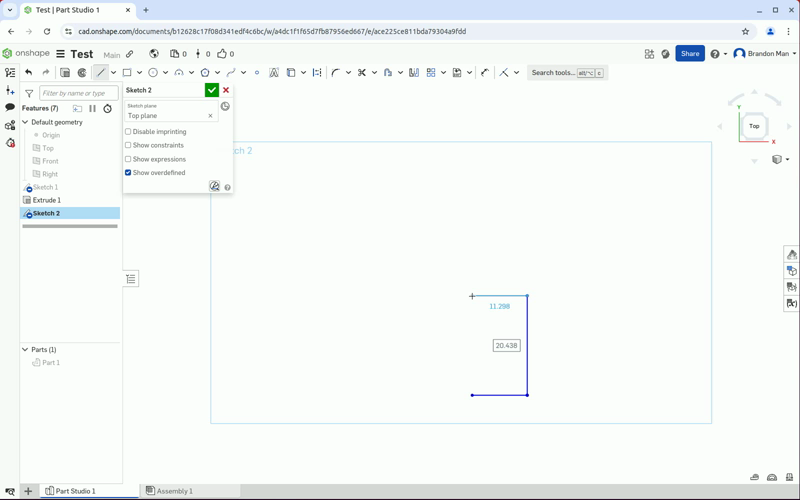
click(472, 295)
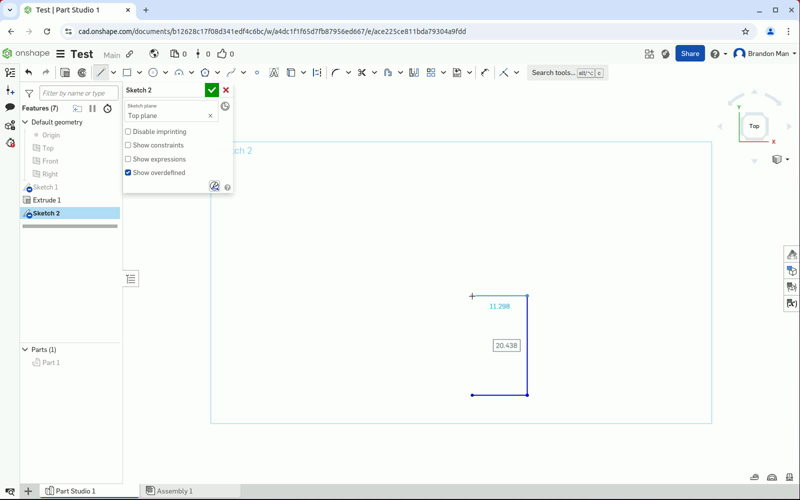
key_up(shift)
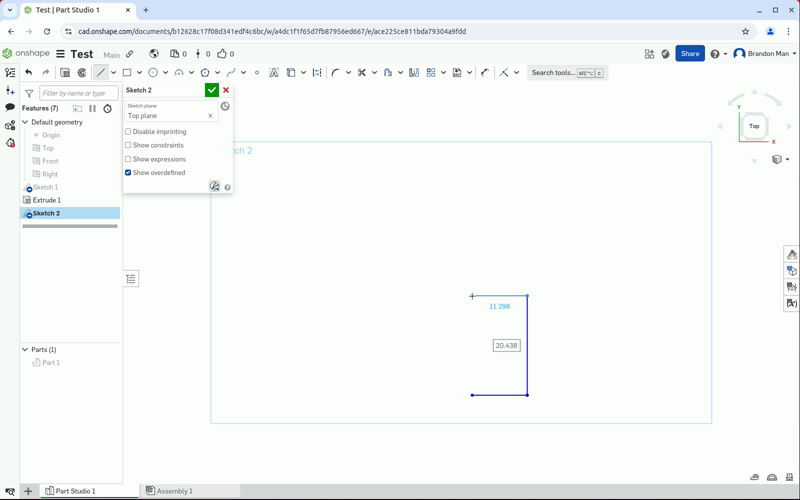
key_down(shift)
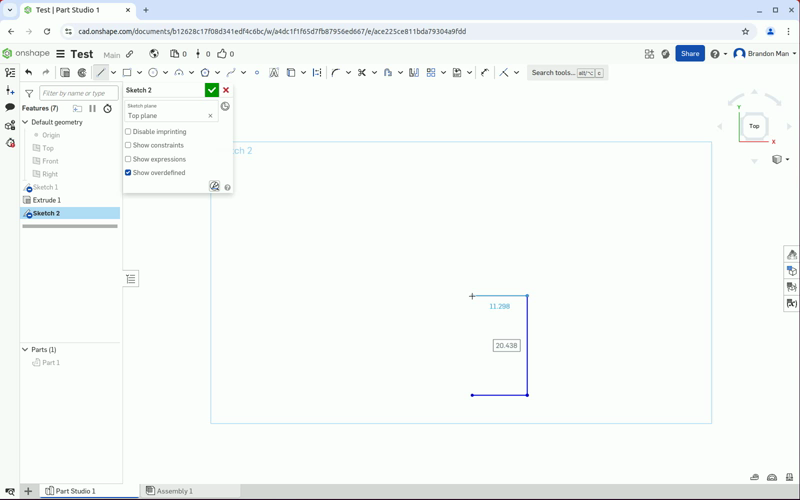
mouse_move(472, 395)
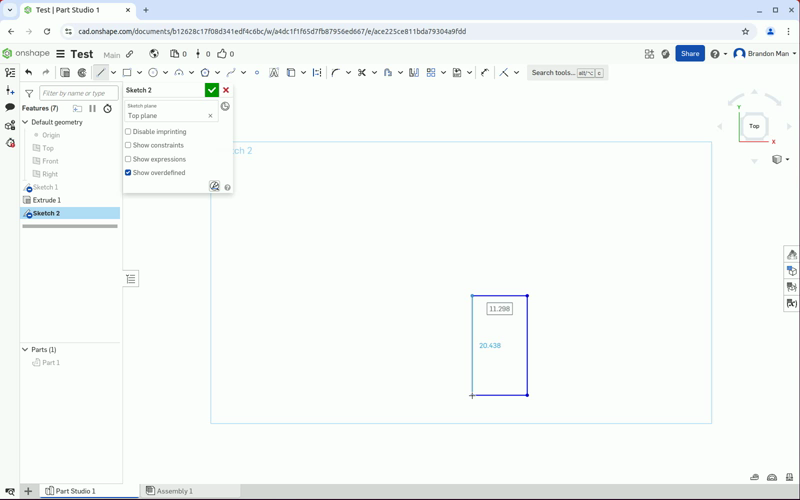
key_up(shift)
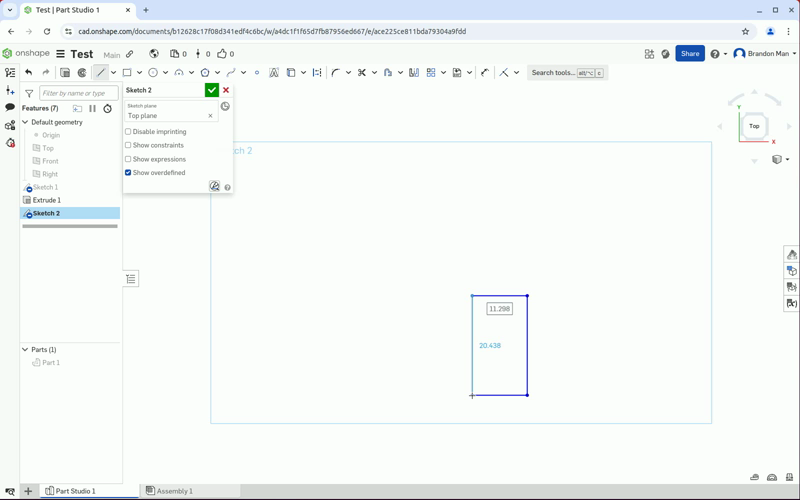
click(472, 395)
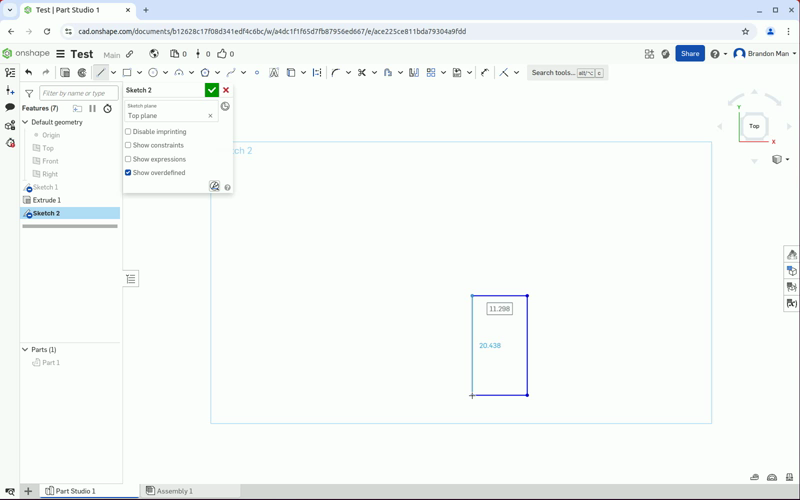
key(esc)
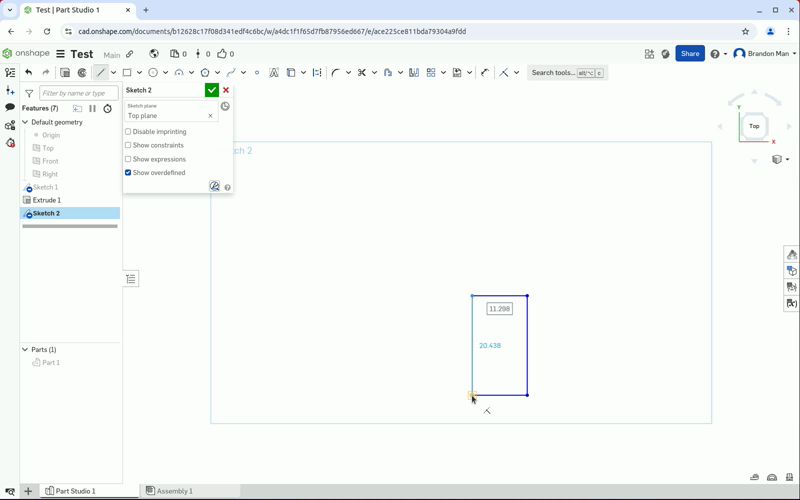
mouse_move(517, 342)
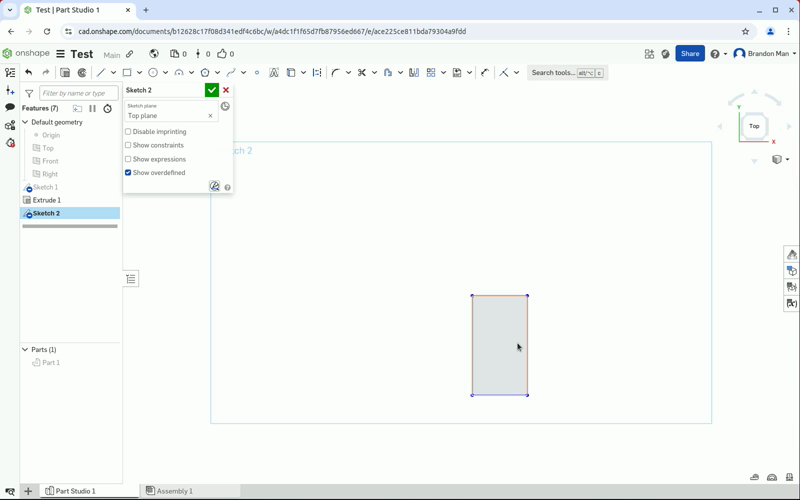
click(517, 342)
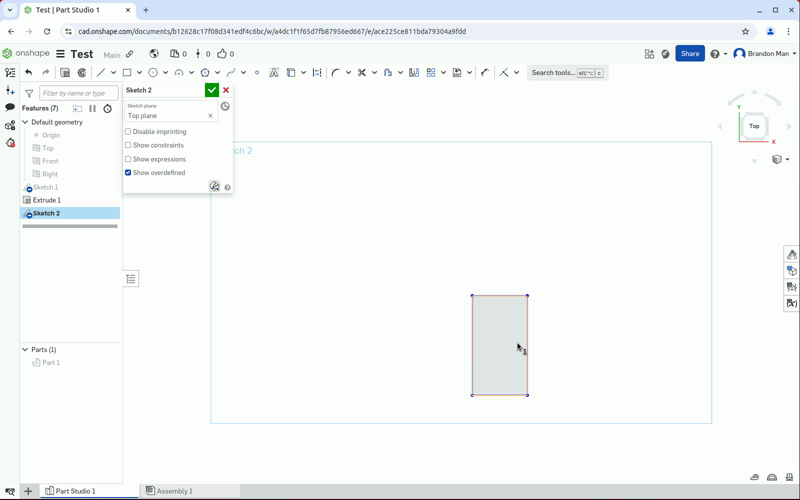
mouse_move(73, 352)
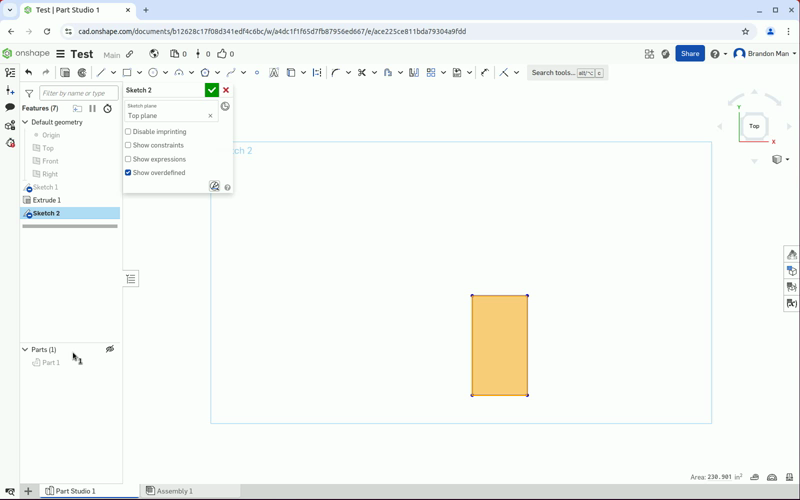
key(shift+y)
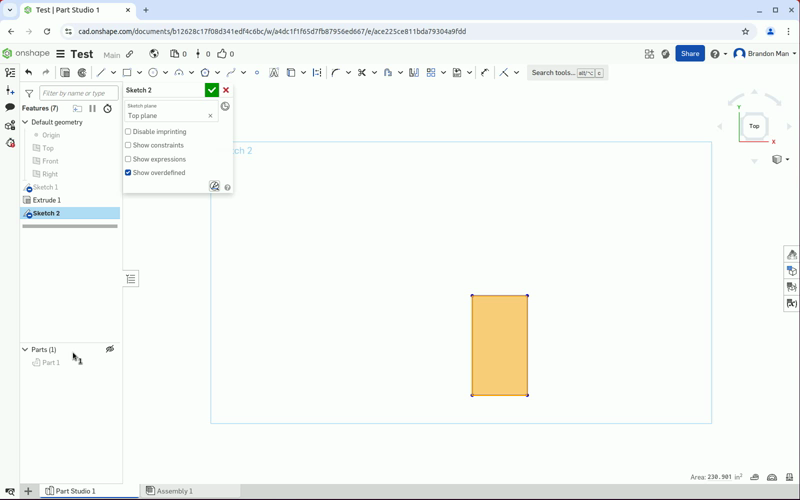
key(shift+e)
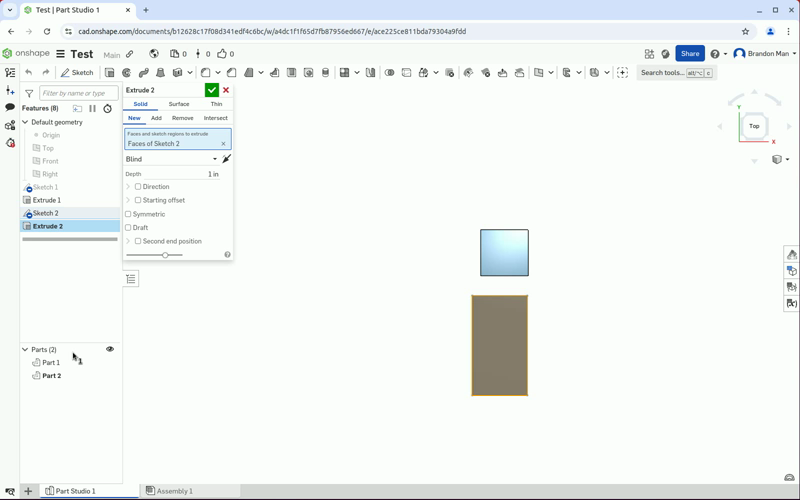
mouse_move(143, 106)
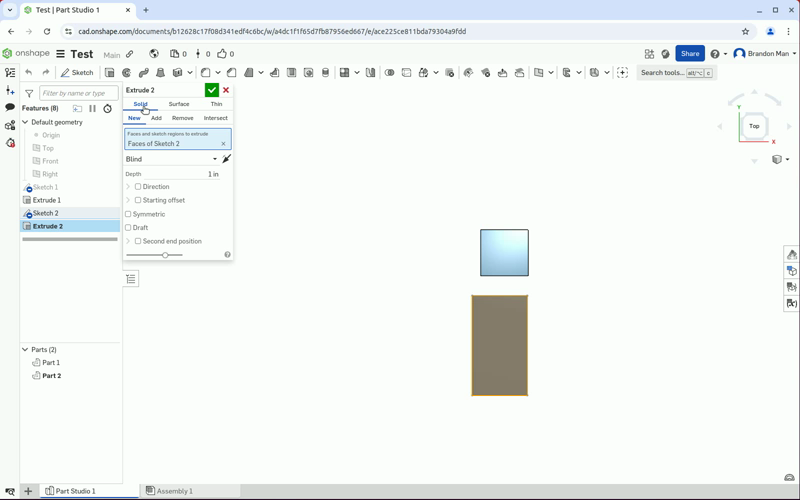
click(143, 106)
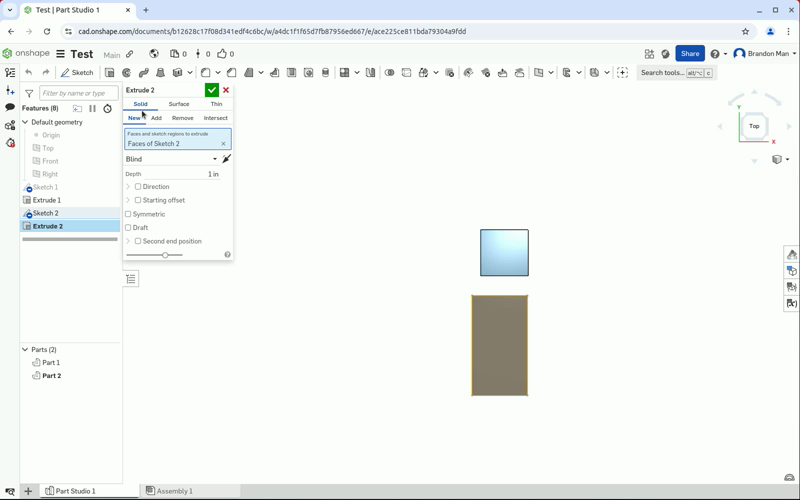
mouse_move(137, 120)
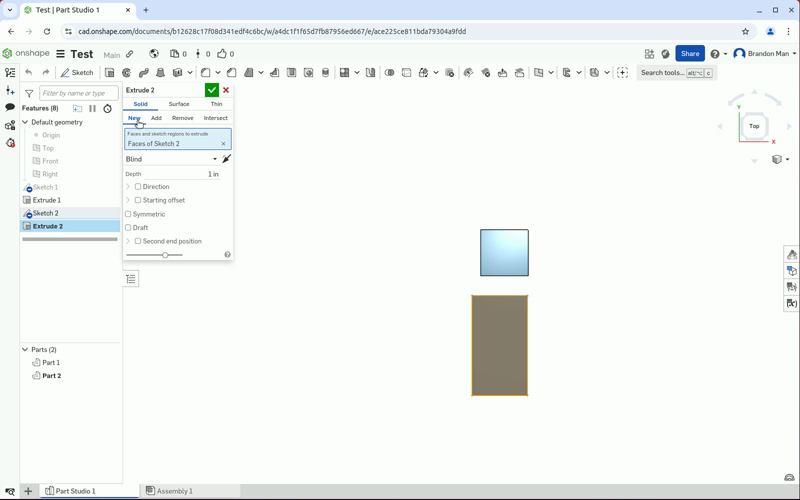
click(137, 120)
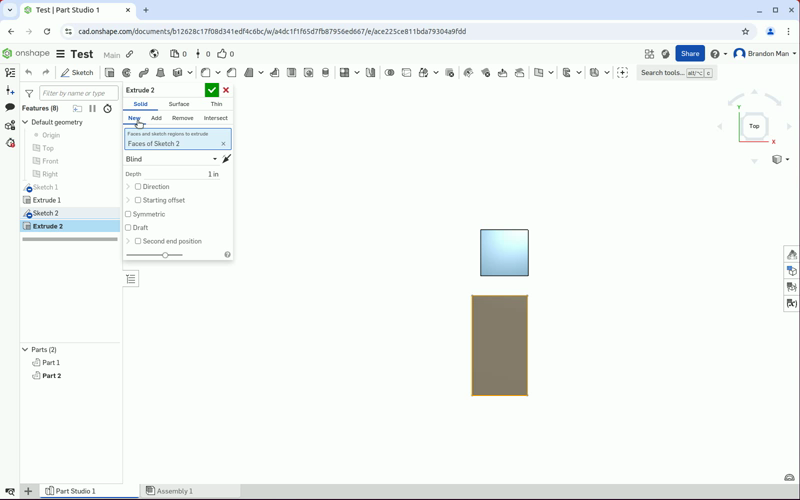
key(tab, 4)
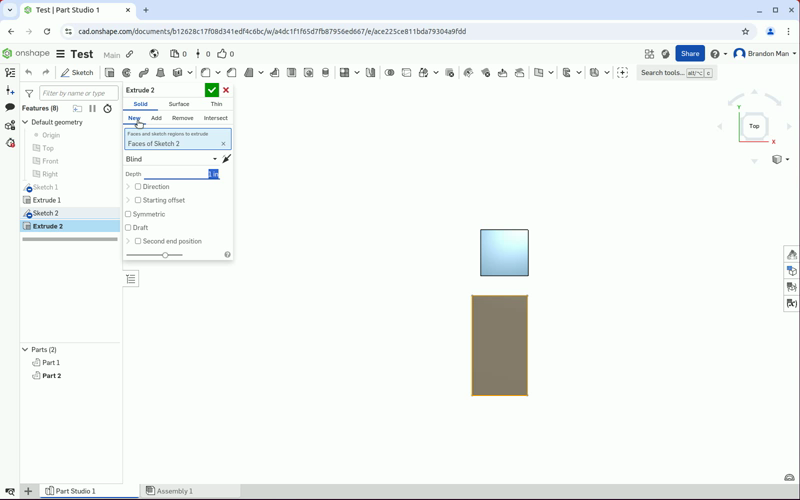
text(4.574)
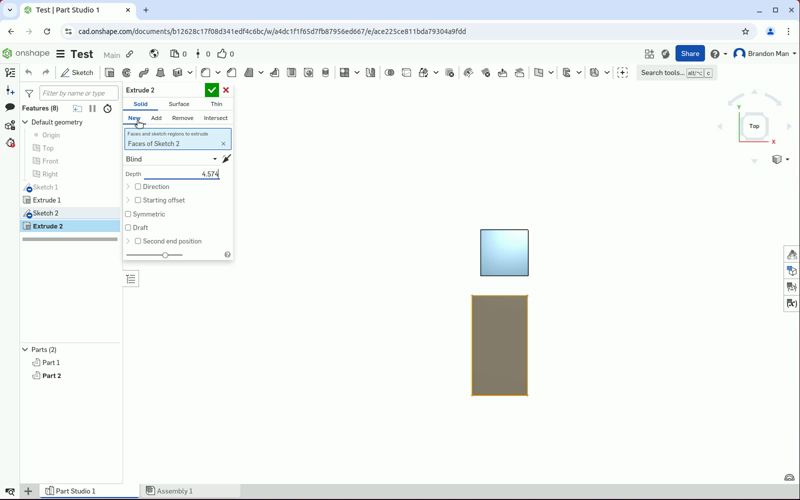
key(enter)
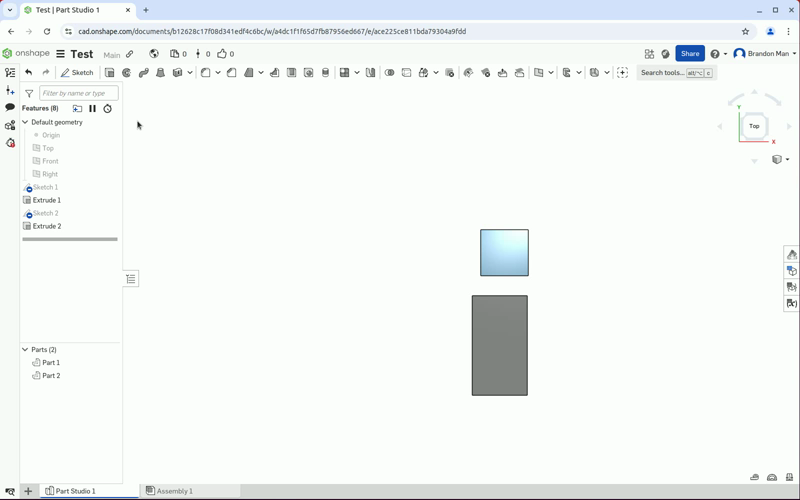
key(shift+h)
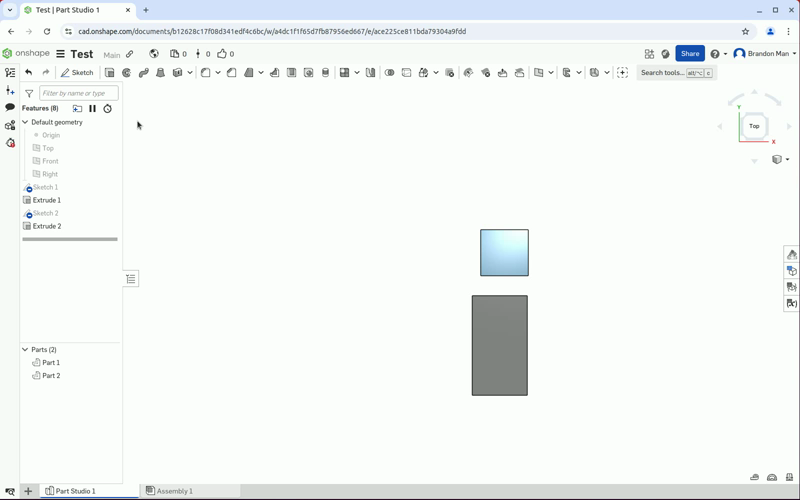
key(shift+h)
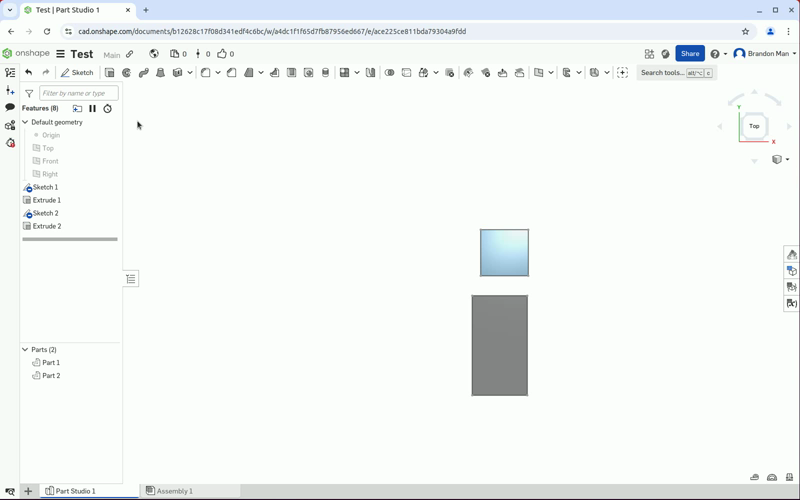
key(shift+7)
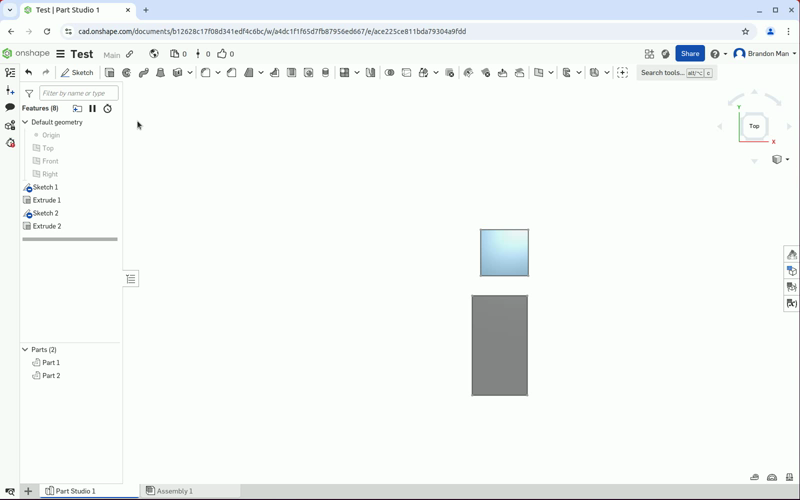
key(up, 3)
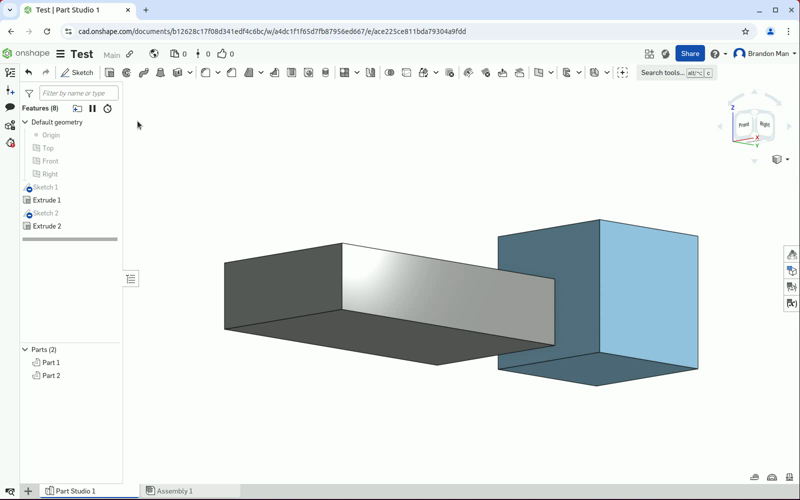
key(left, 3)
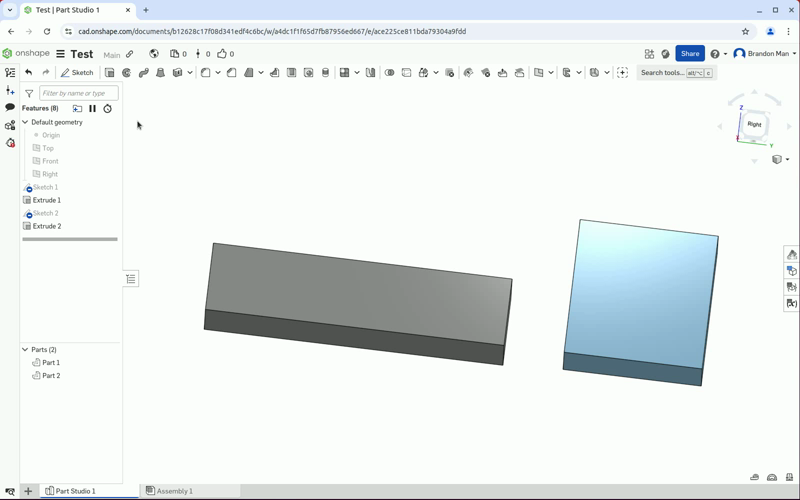
key(right, 3)
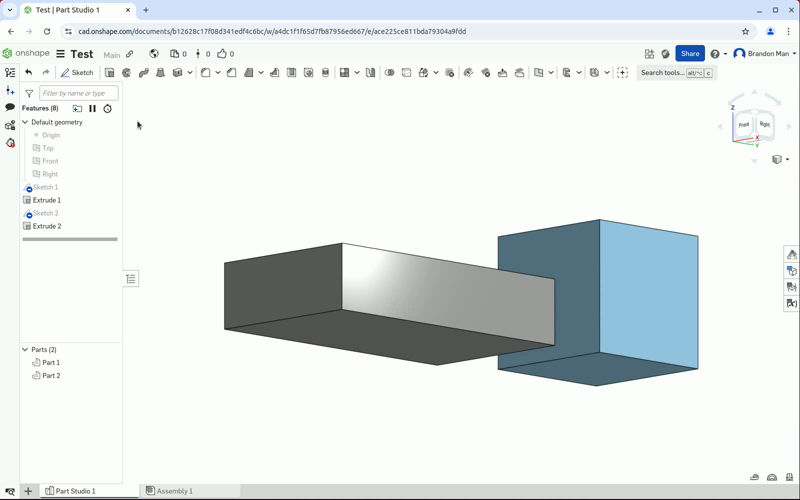
key(down, 3)
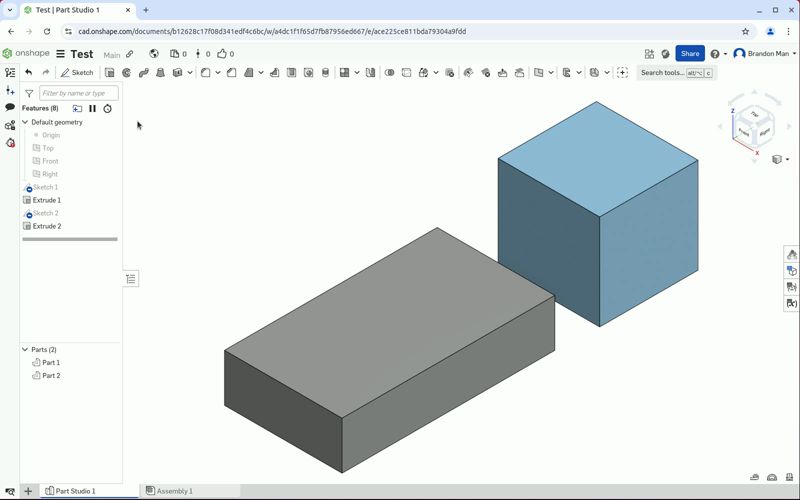
mouse_move(73, 189)
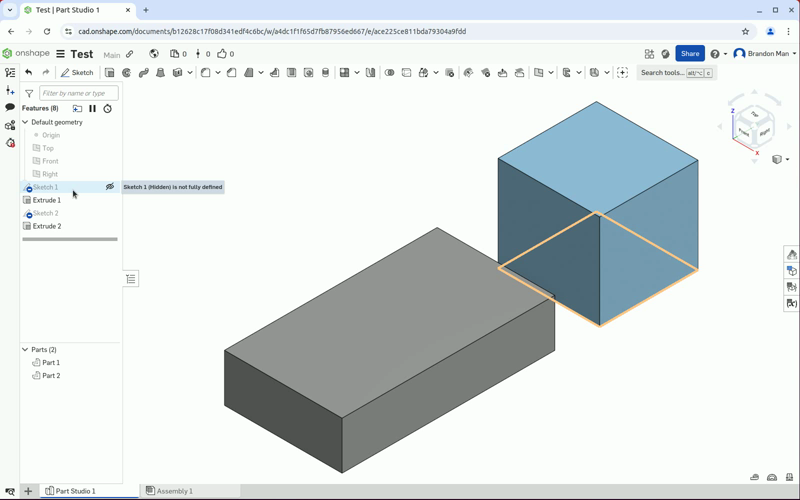
click(73, 189)